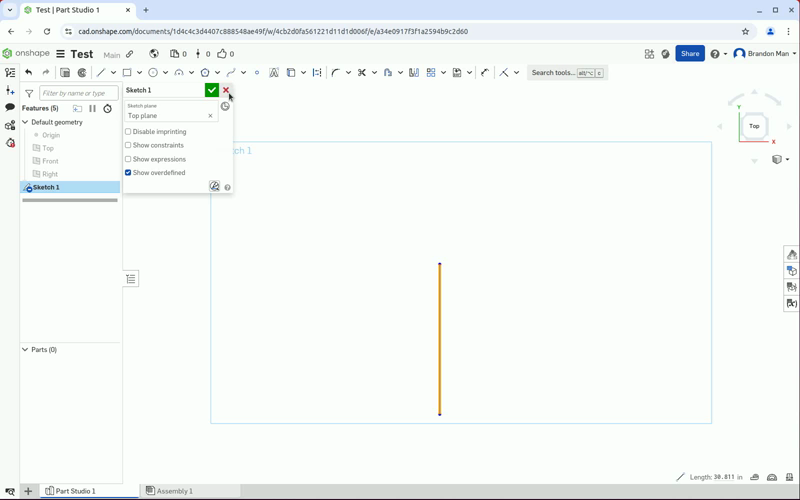
key(shift+h)
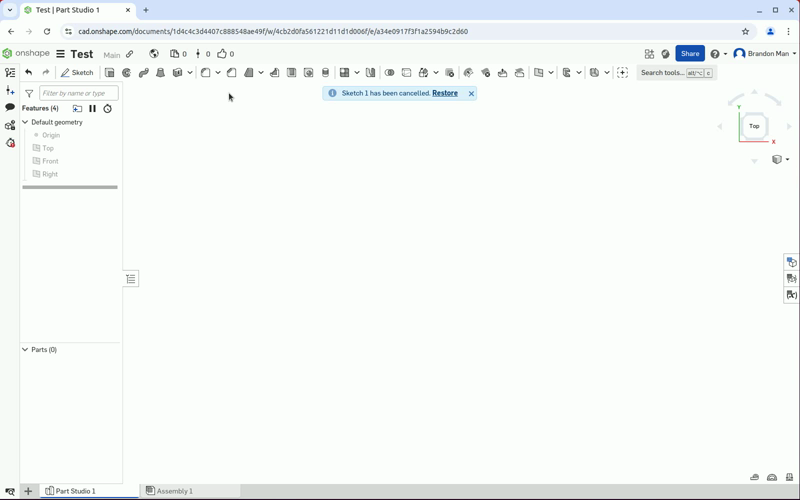
mouse_move(73, 352)
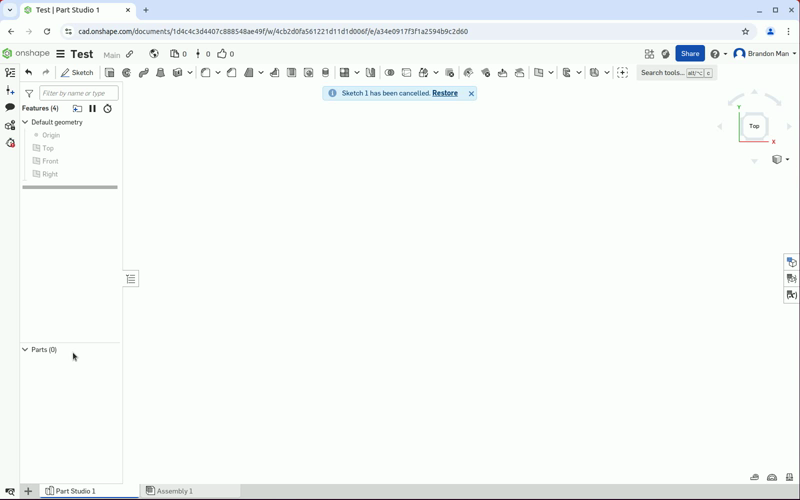
key(y)
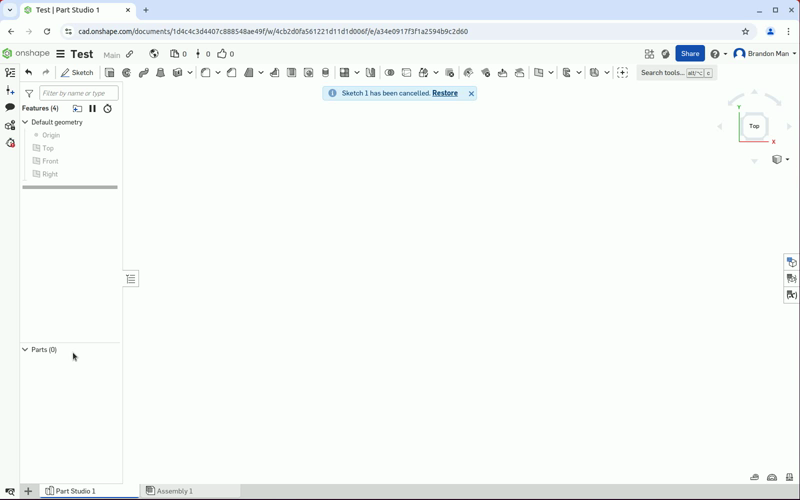
key(shift+p)
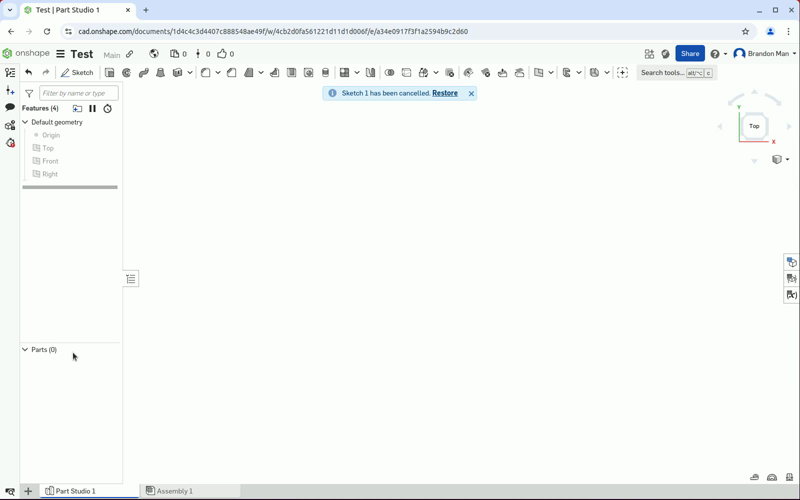
key(space)
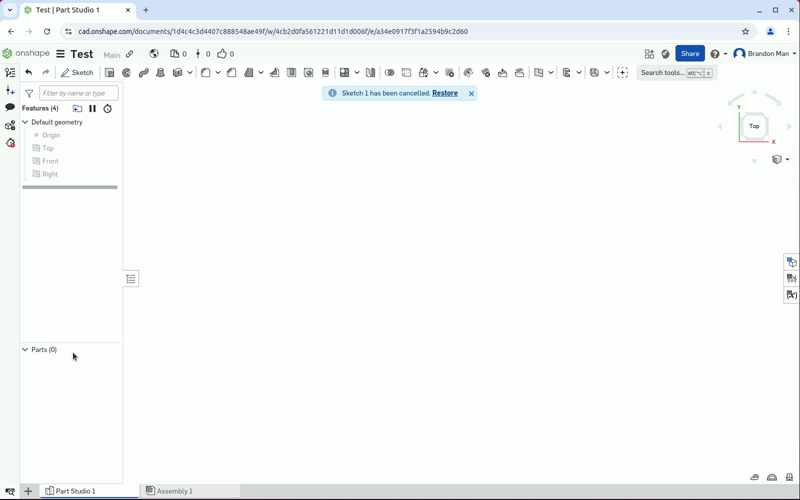
key_down(shift)
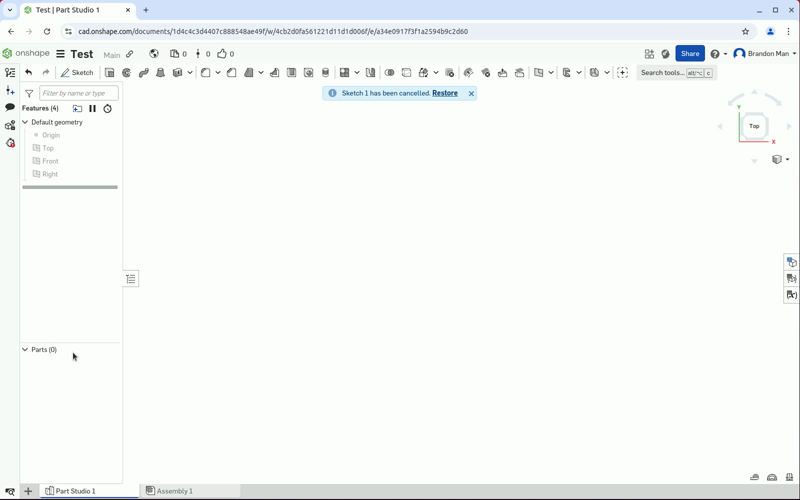
key(up)
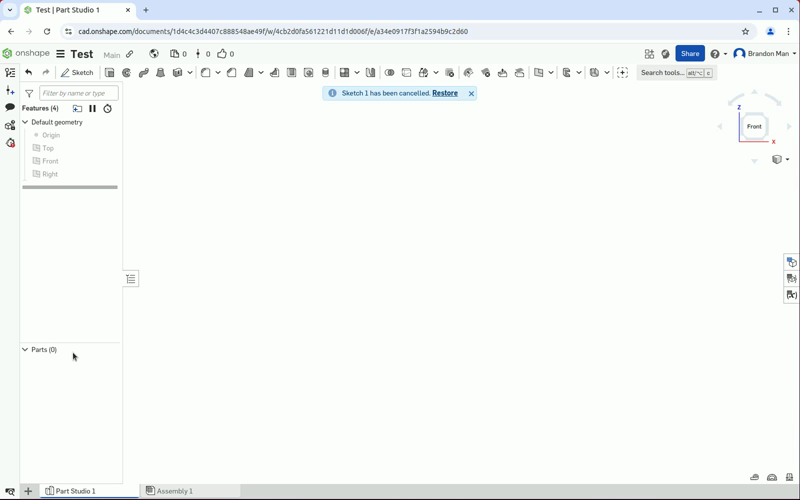
key_up(shift)
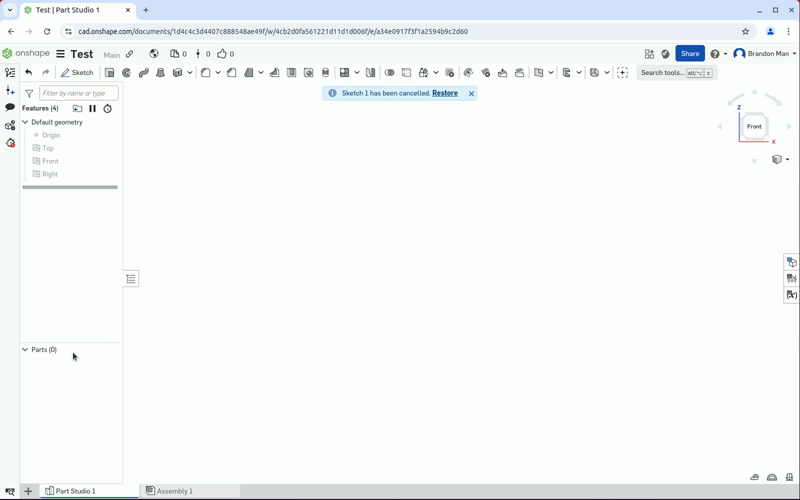
mouse_move(73, 352)
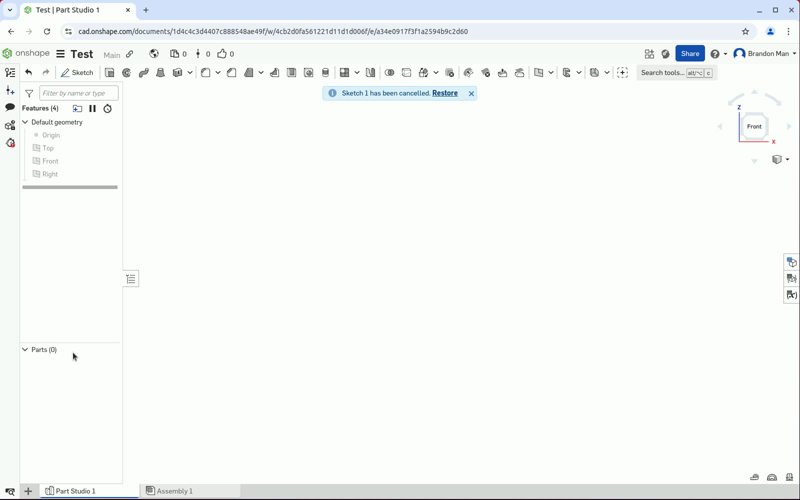
key(shift+y)
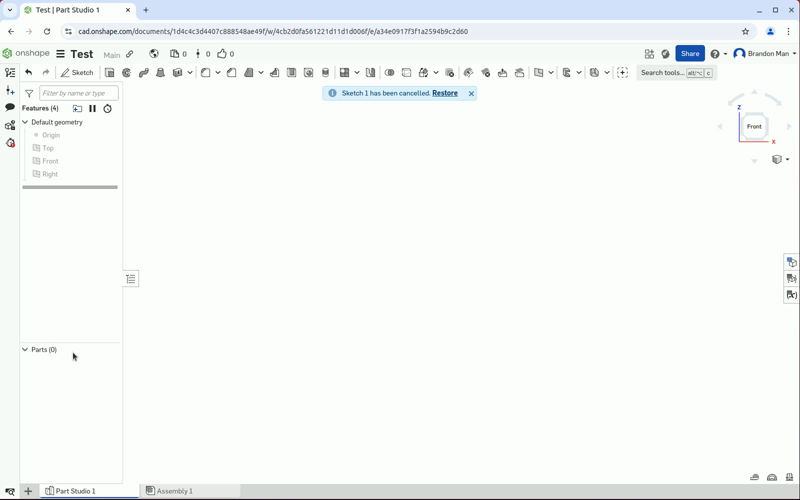
key(shift+s)
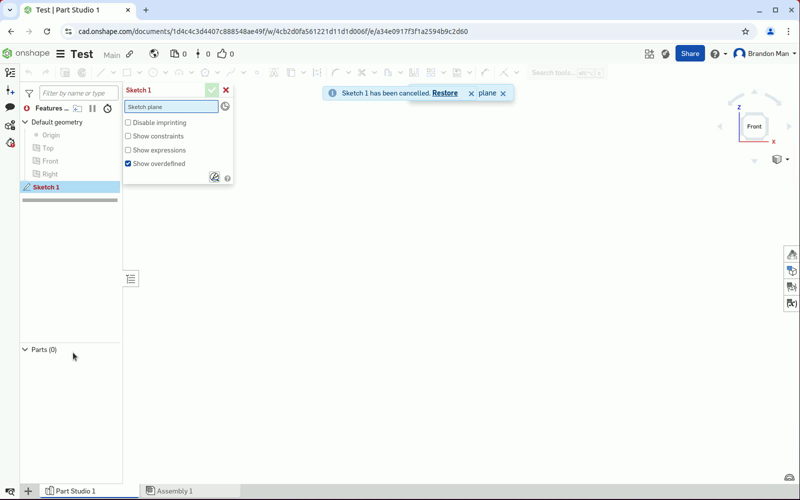
mouse_move(73, 163)
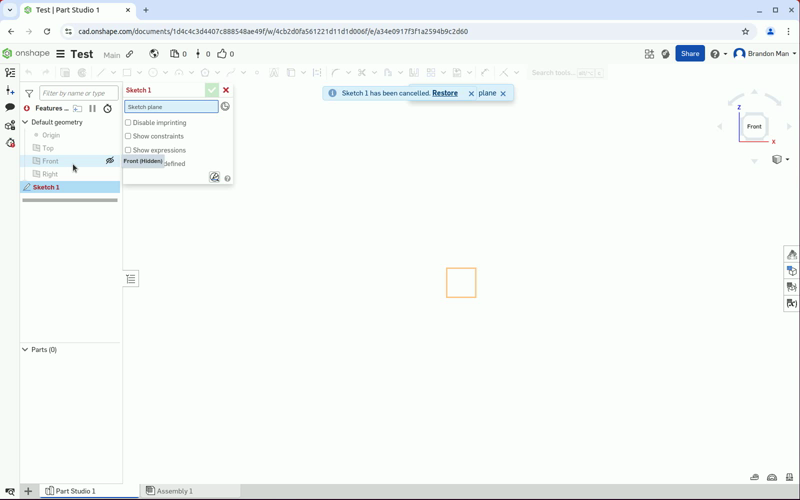
click(73, 163)
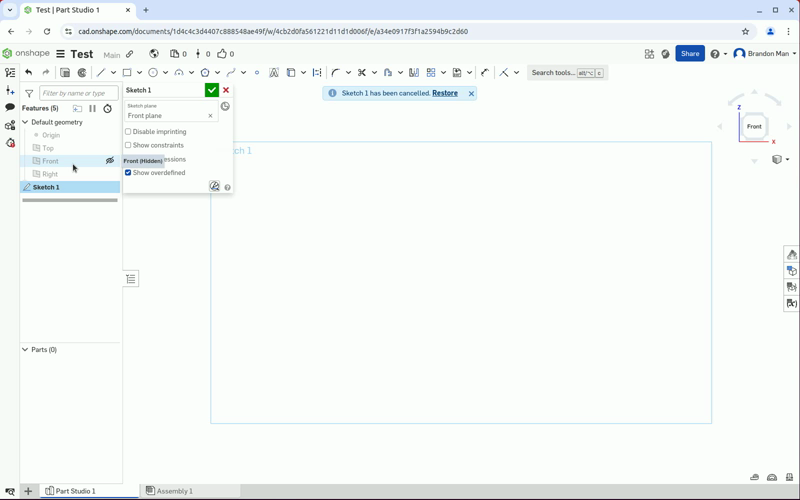
mouse_move(73, 352)
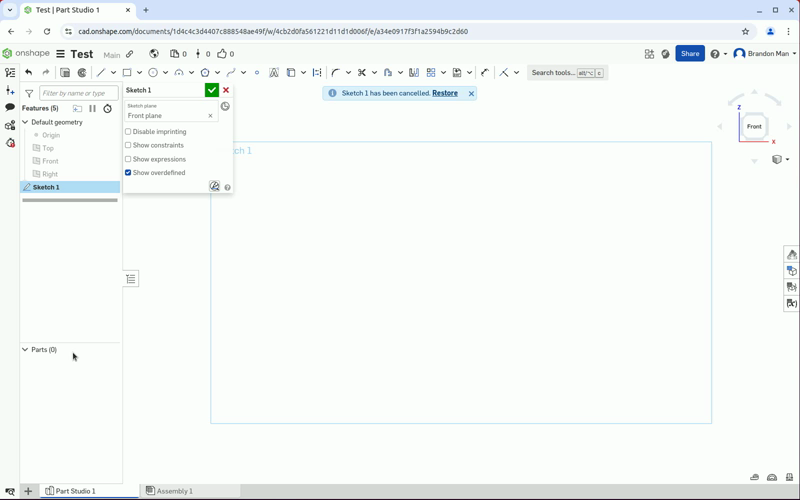
key(y)
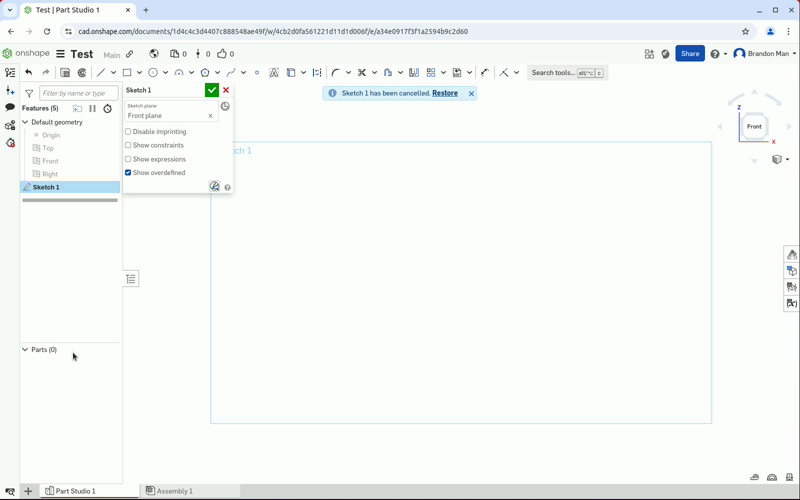
key(l)
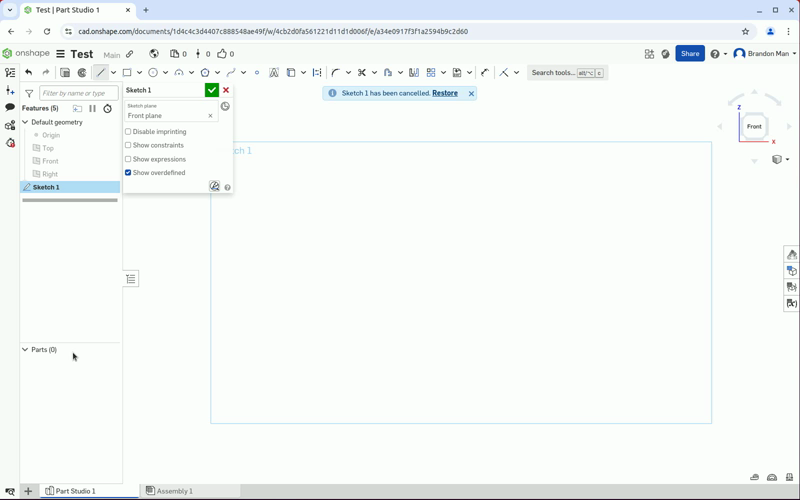
key_down(shift)
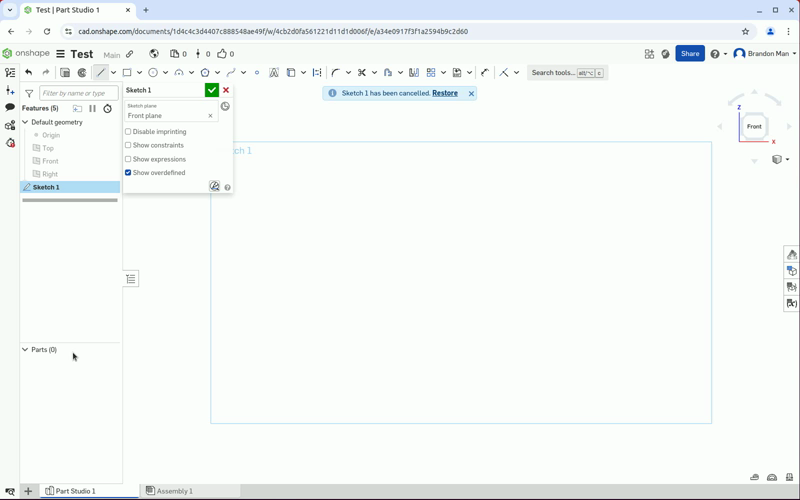
mouse_move(391, 243)
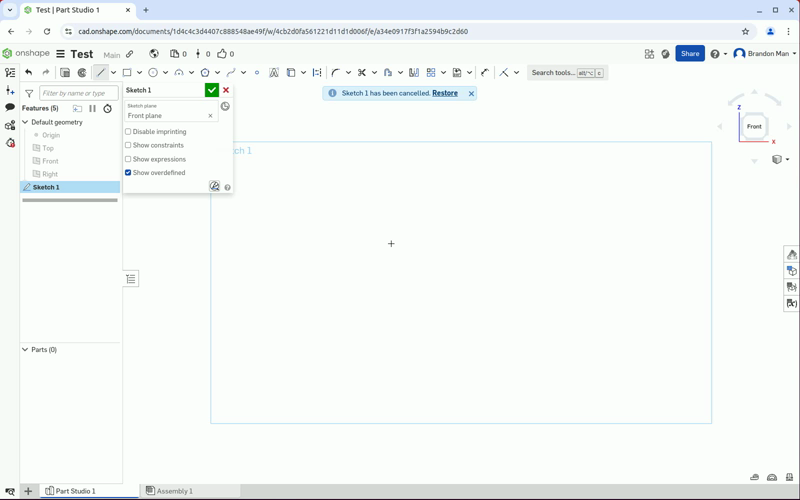
click(391, 243)
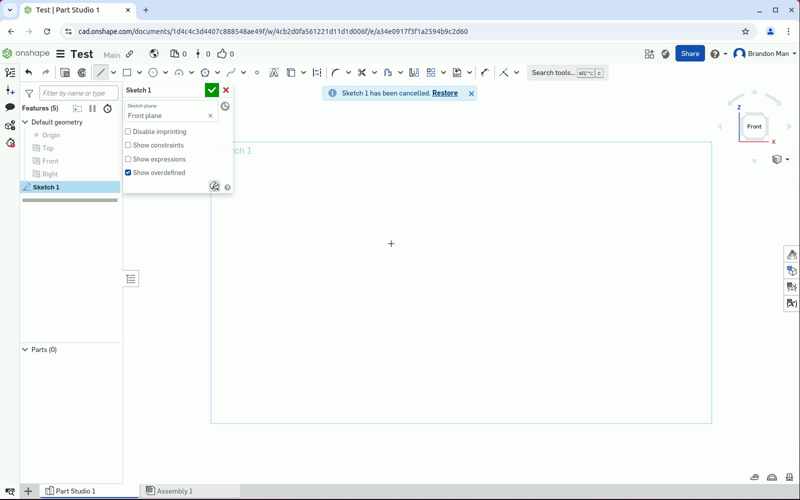
key_up(shift)
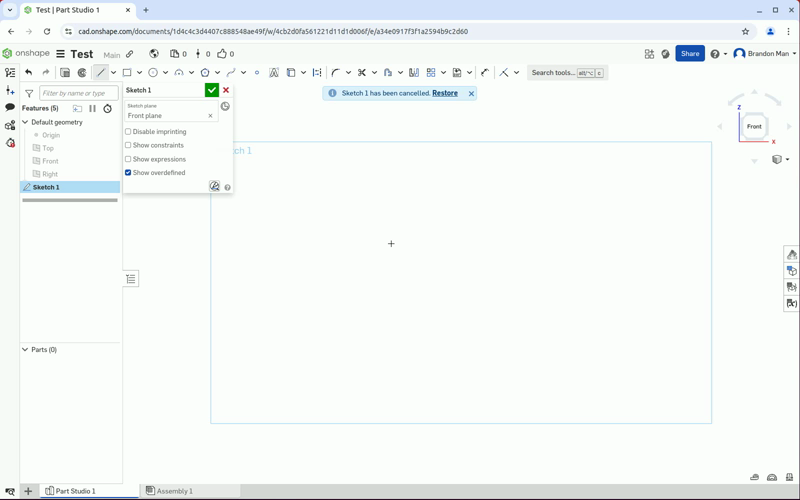
key_down(shift)
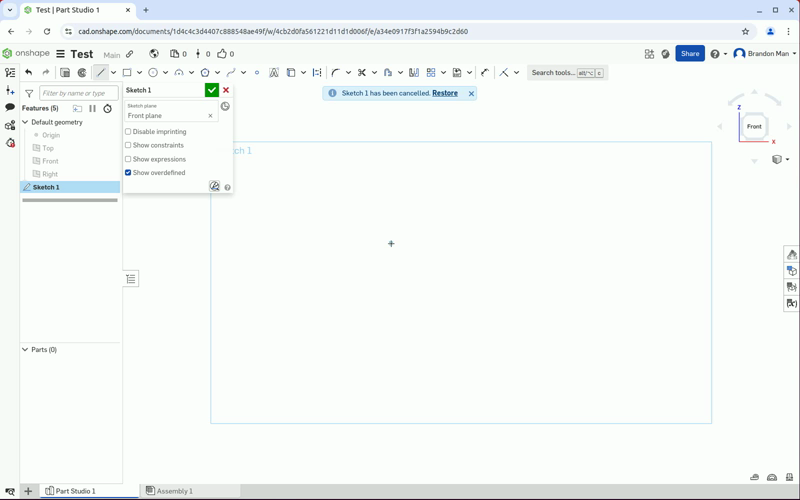
mouse_move(421, 243)
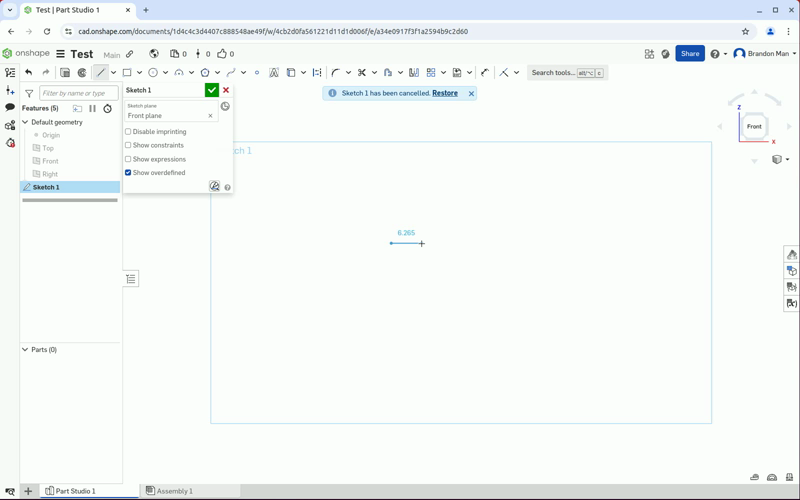
mouse_move(448, 243)
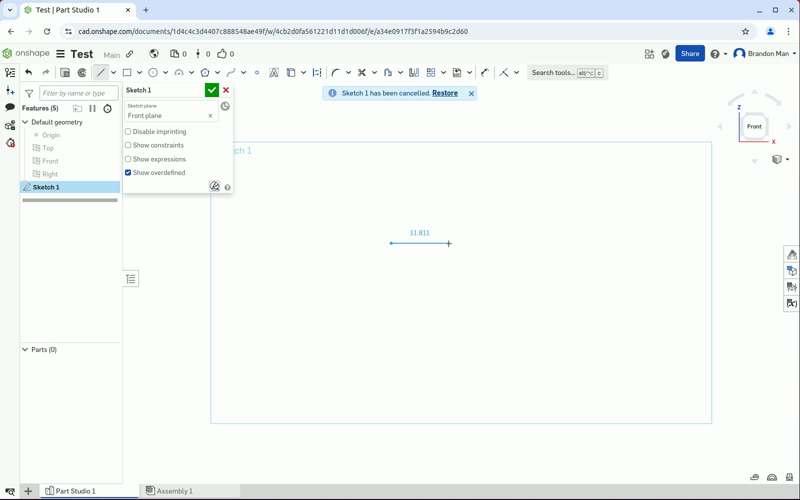
click(448, 243)
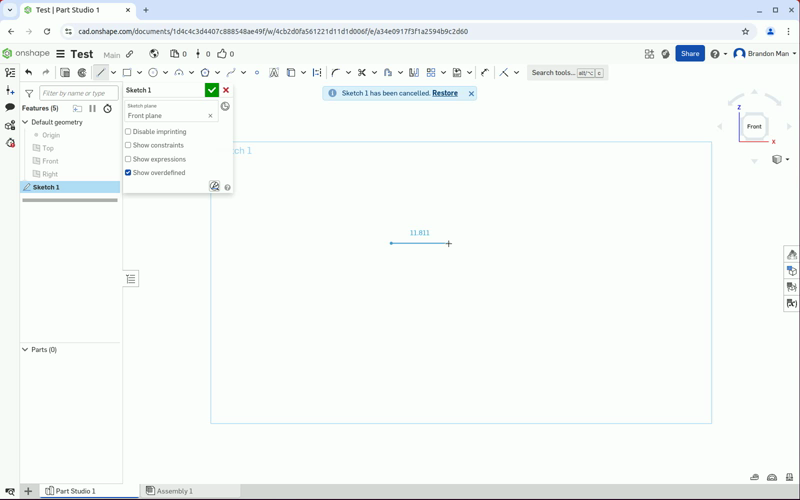
key_up(shift)
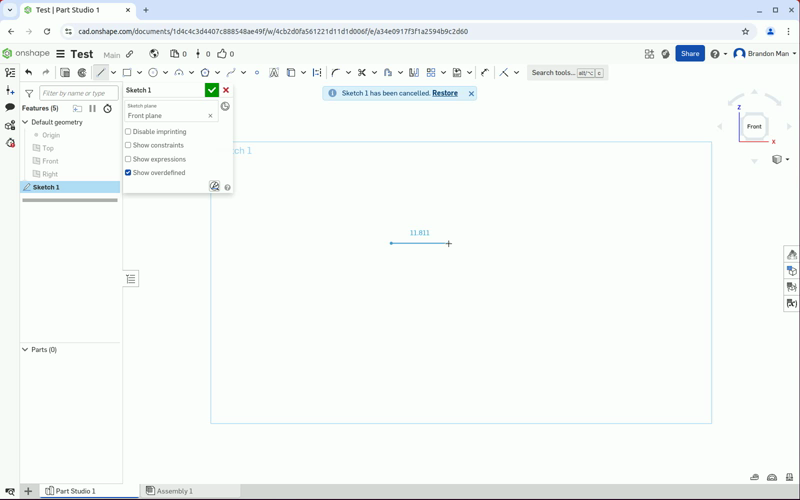
key_down(shift)
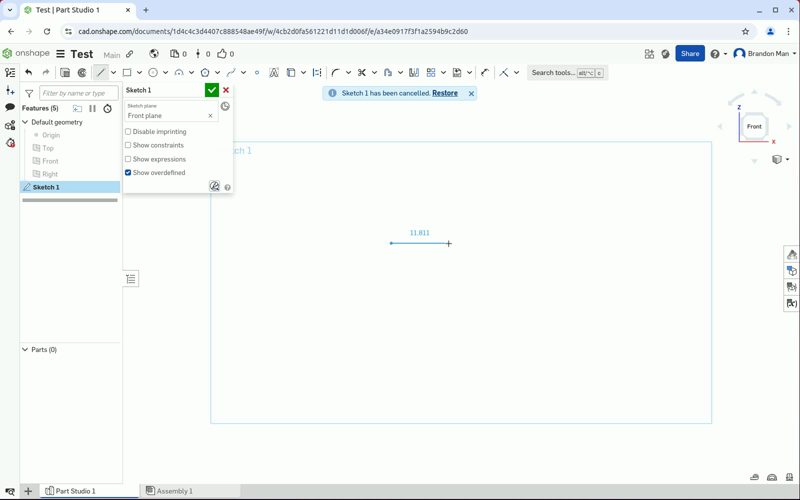
mouse_move(478, 243)
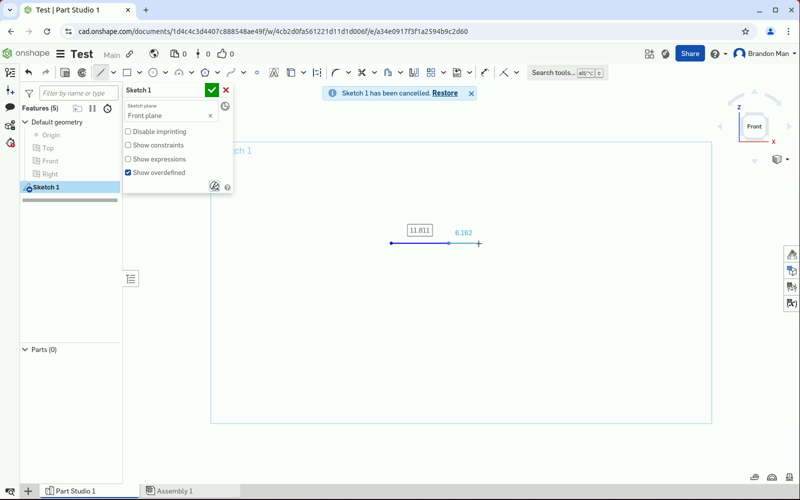
mouse_move(448, 214)
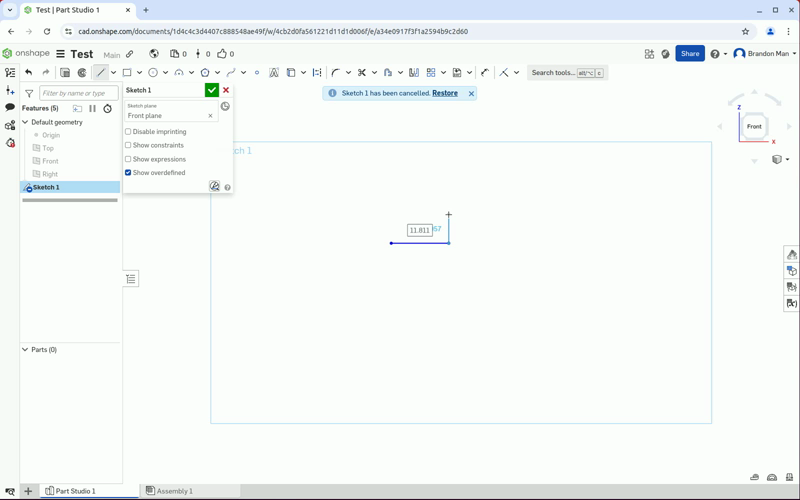
click(448, 214)
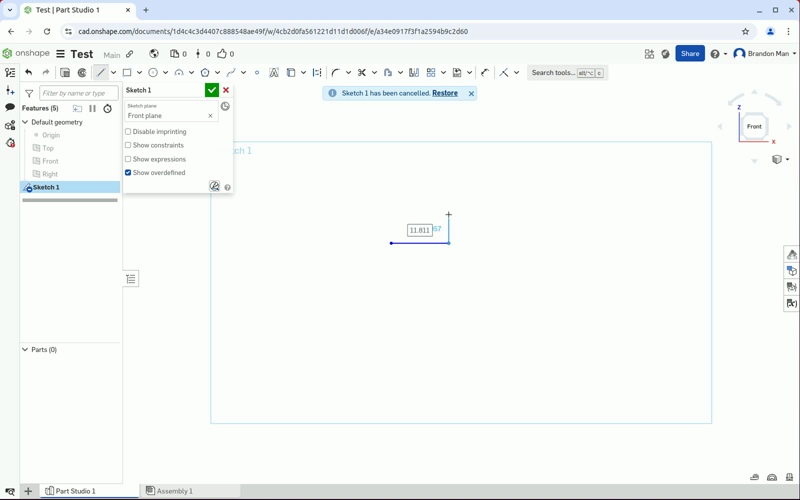
key_up(shift)
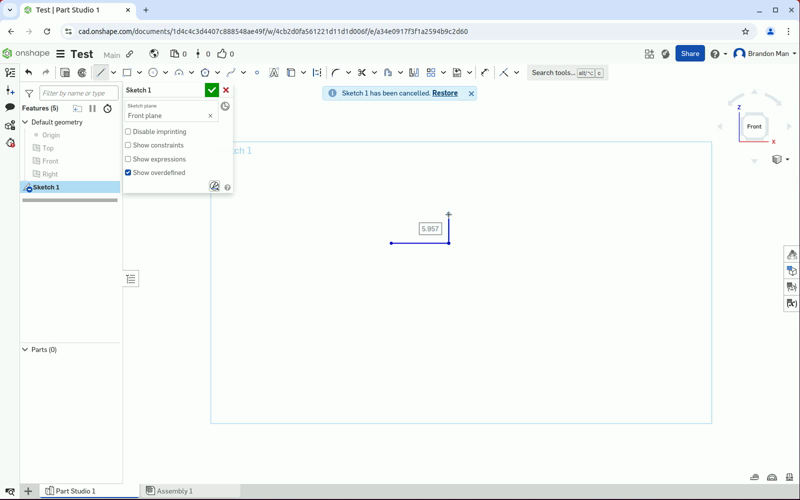
key_down(shift)
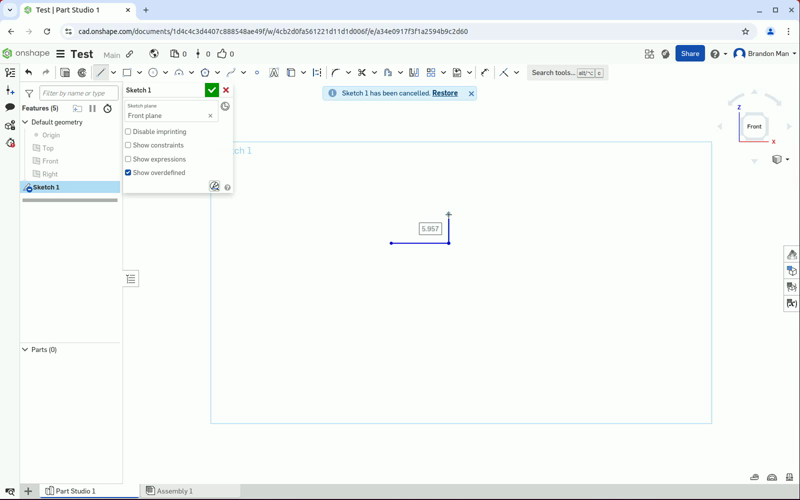
mouse_move(478, 214)
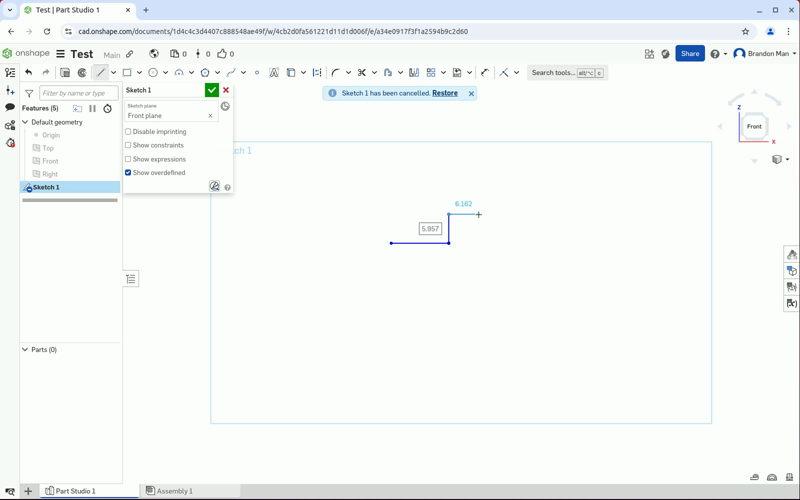
mouse_move(391, 214)
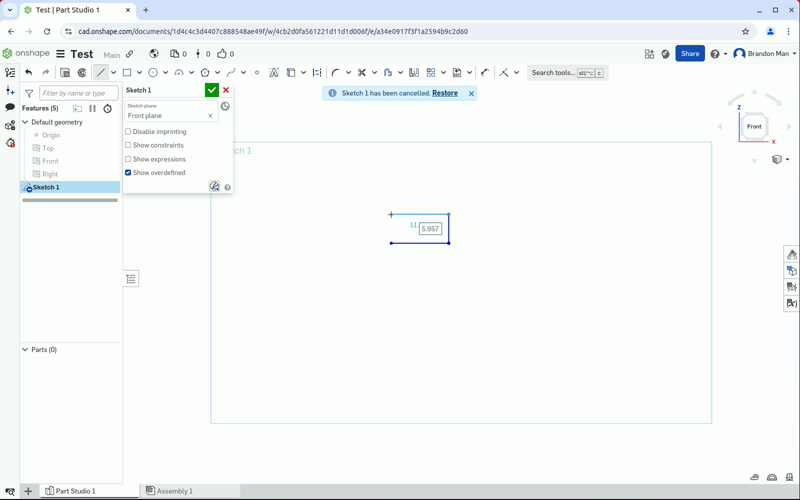
click(391, 214)
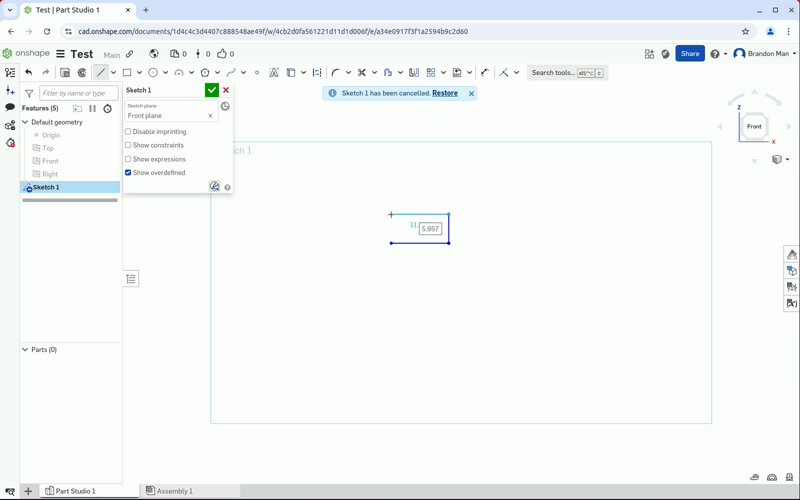
key_up(shift)
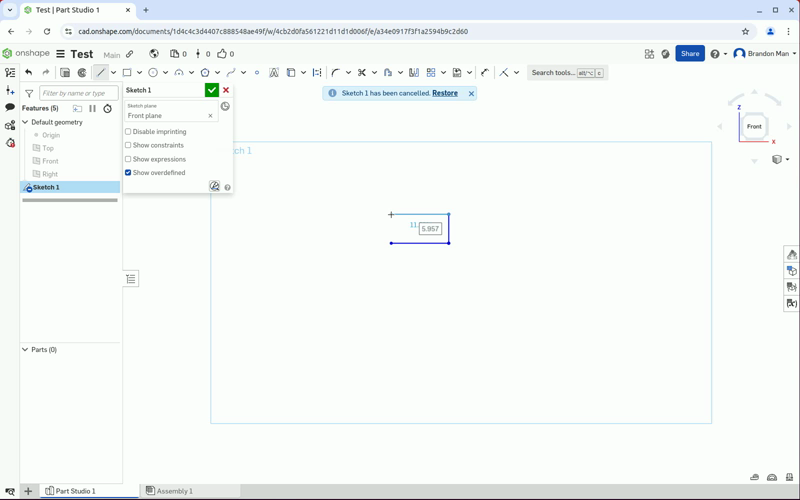
mouse_move(421, 214)
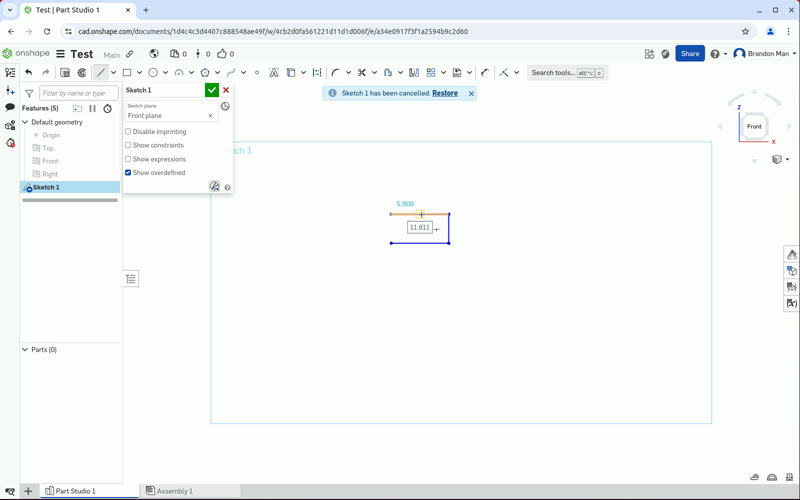
key_down(shift)
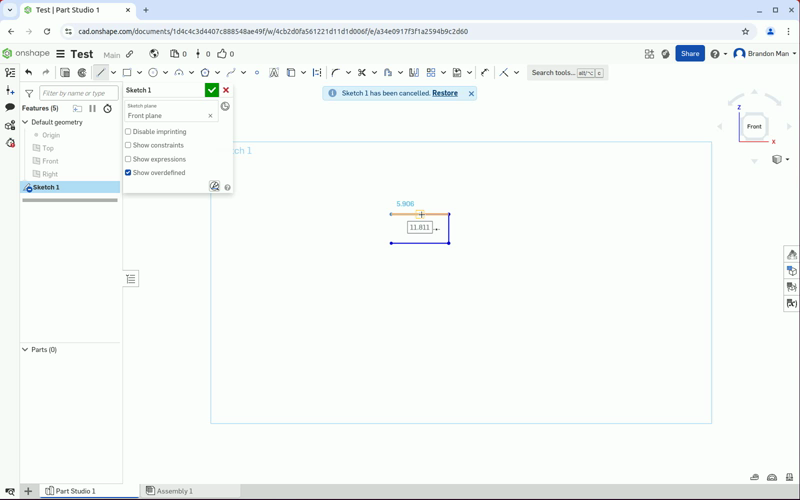
mouse_move(391, 243)
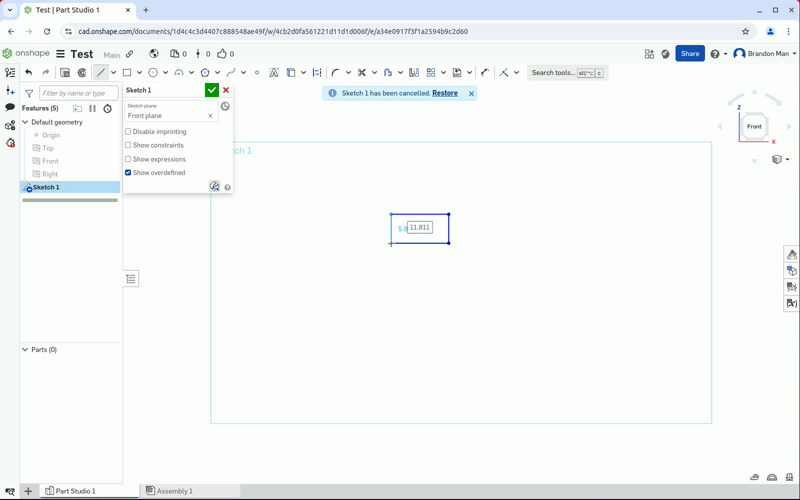
key_up(shift)
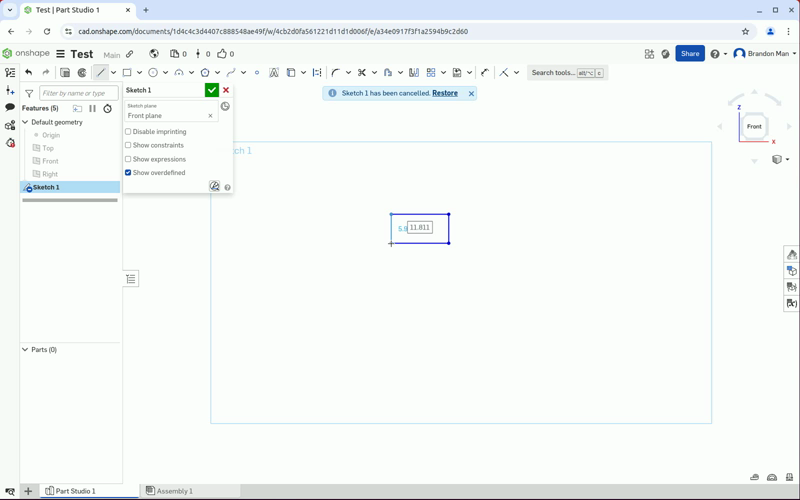
click(391, 243)
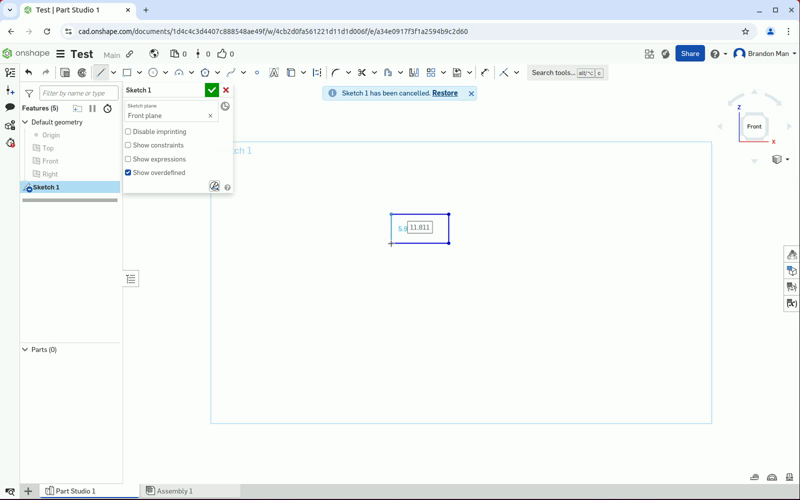
key(esc)
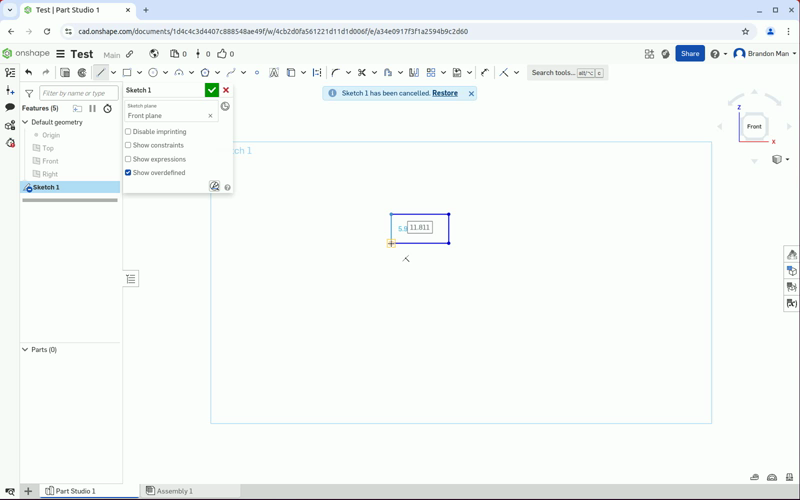
mouse_move(405, 221)
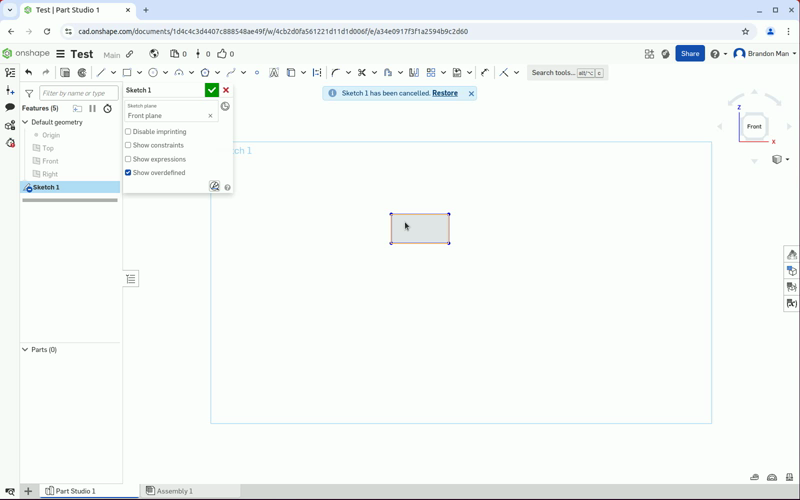
scroll(6)
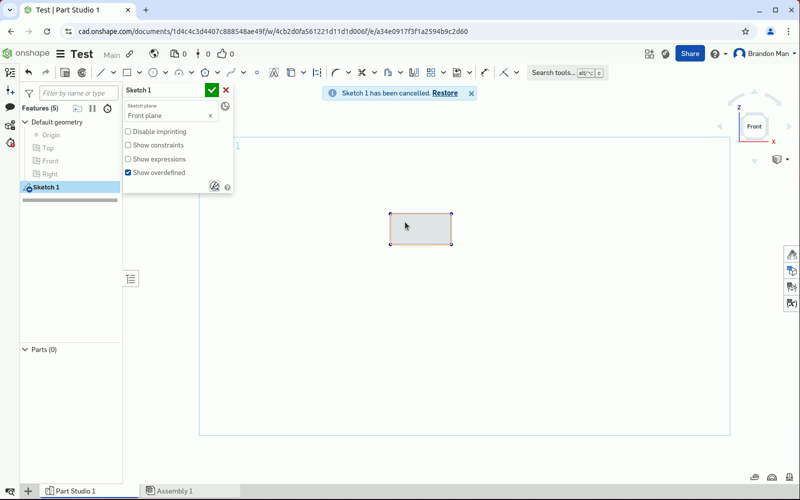
scroll(6)
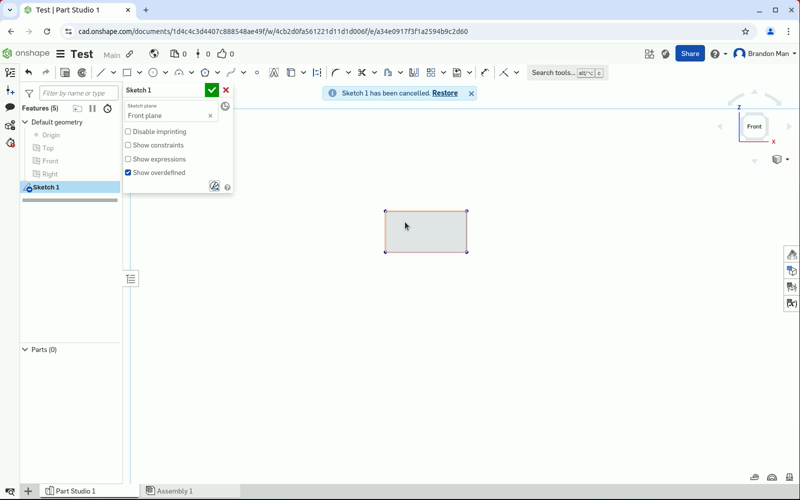
scroll(6)
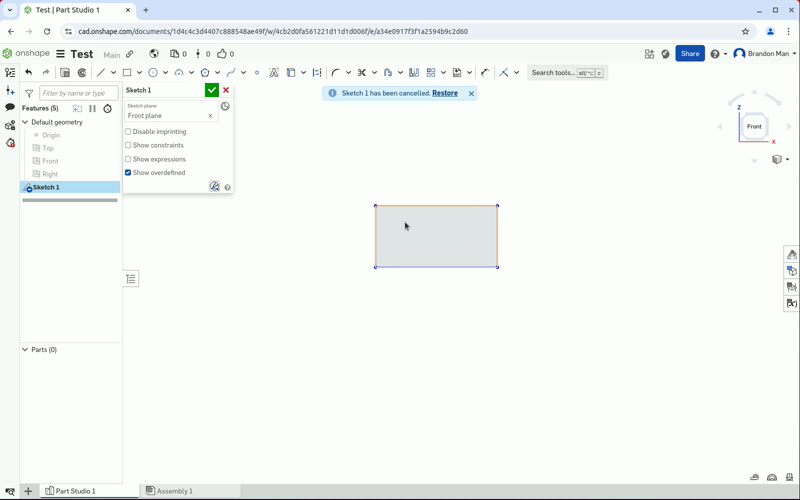
scroll(6)
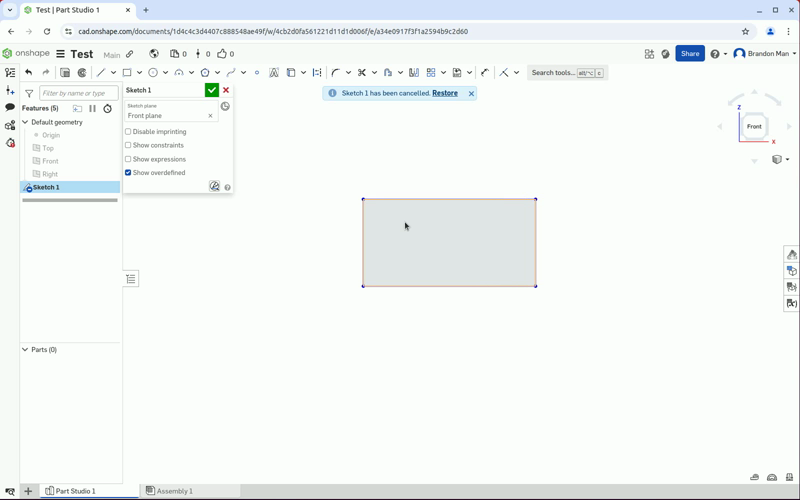
scroll(6)
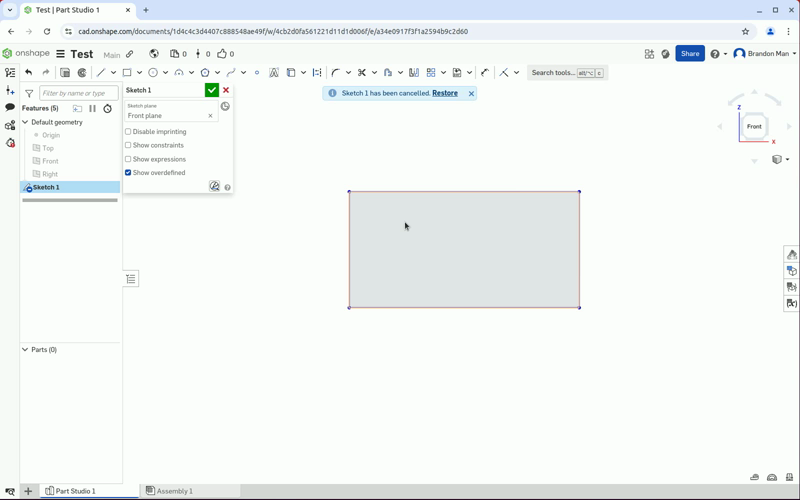
scroll(6)
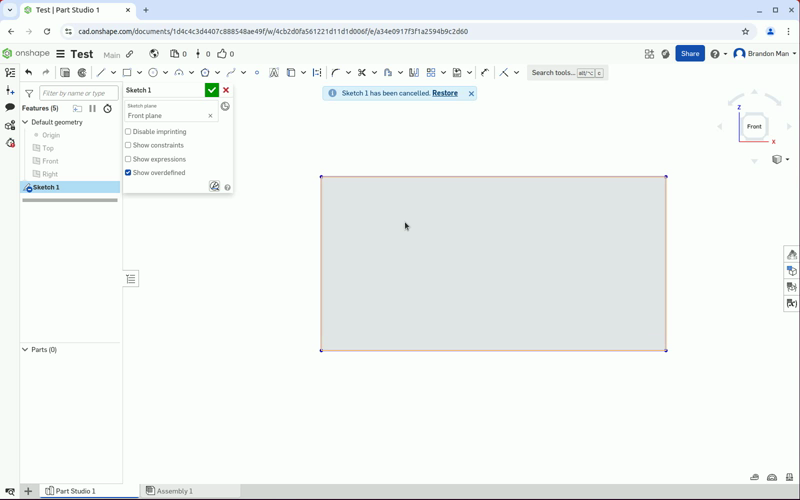
scroll(6)
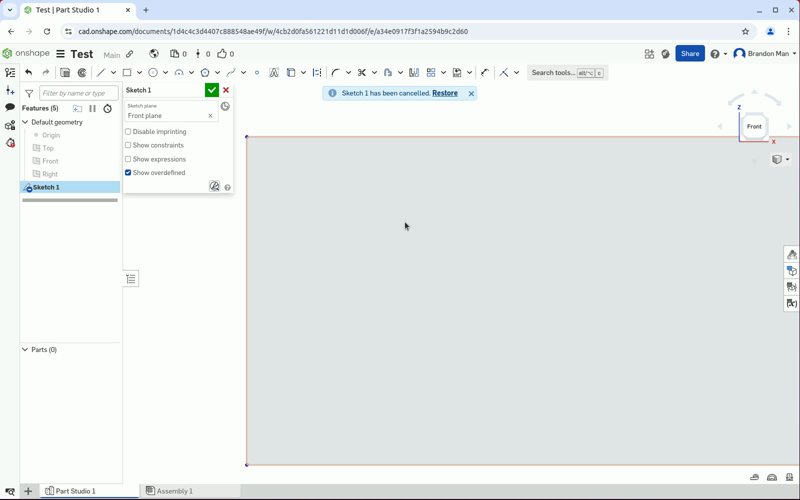
click(405, 221)
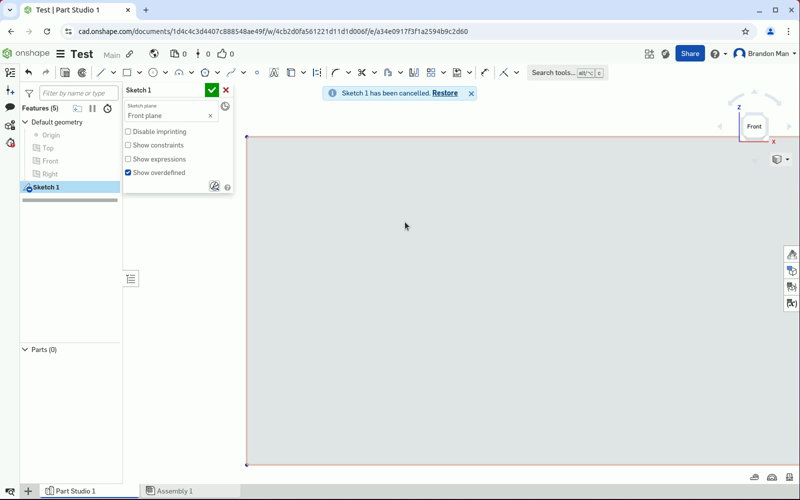
scroll(-6)
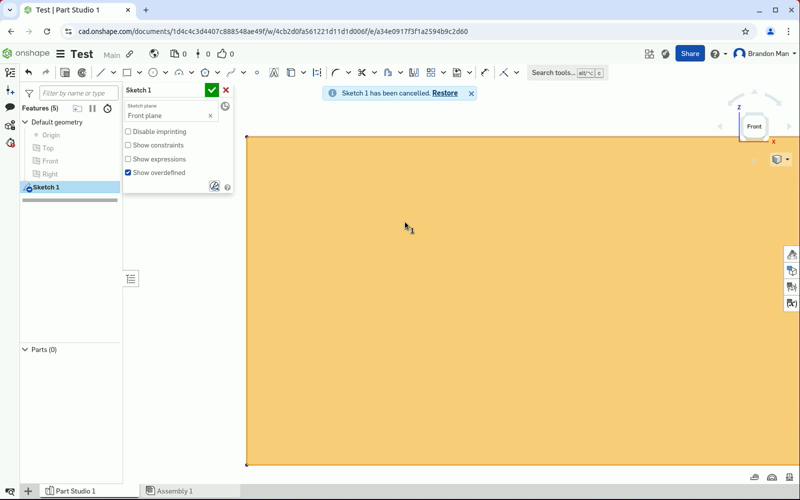
scroll(-6)
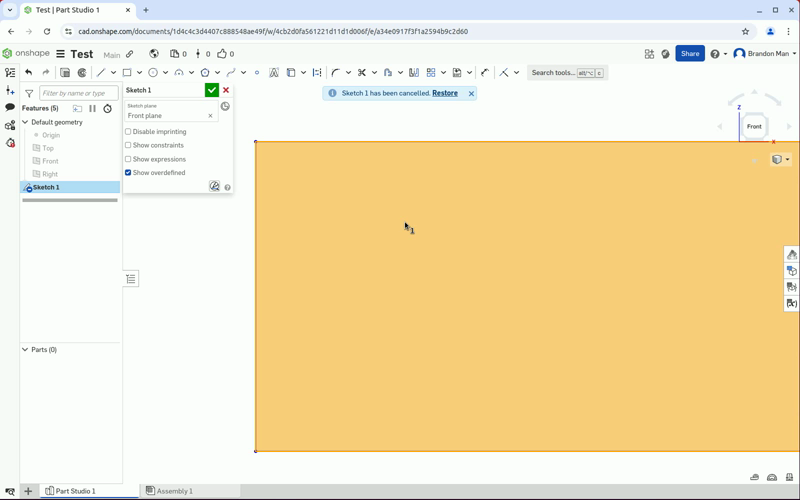
scroll(-6)
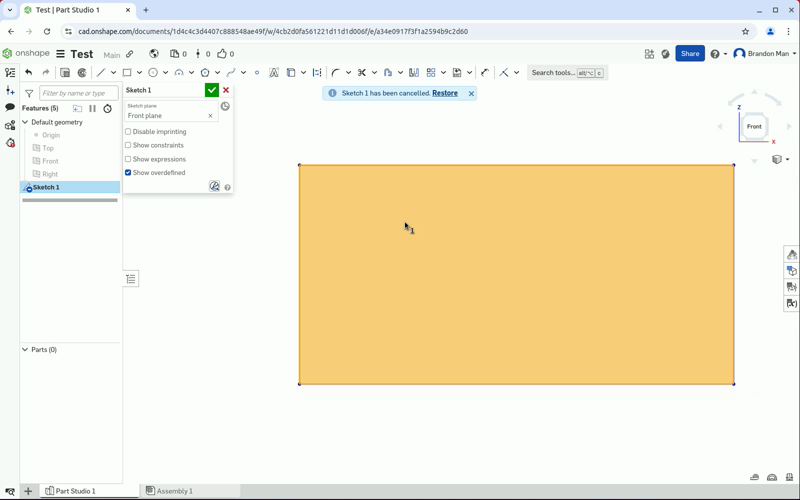
scroll(-6)
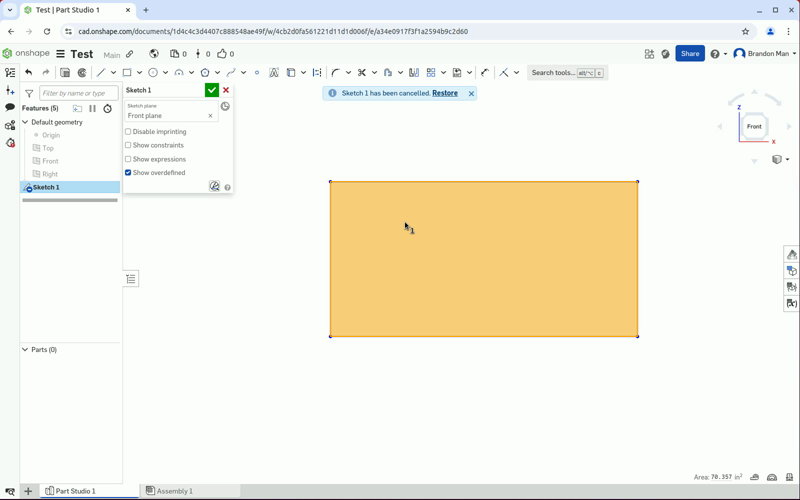
scroll(-6)
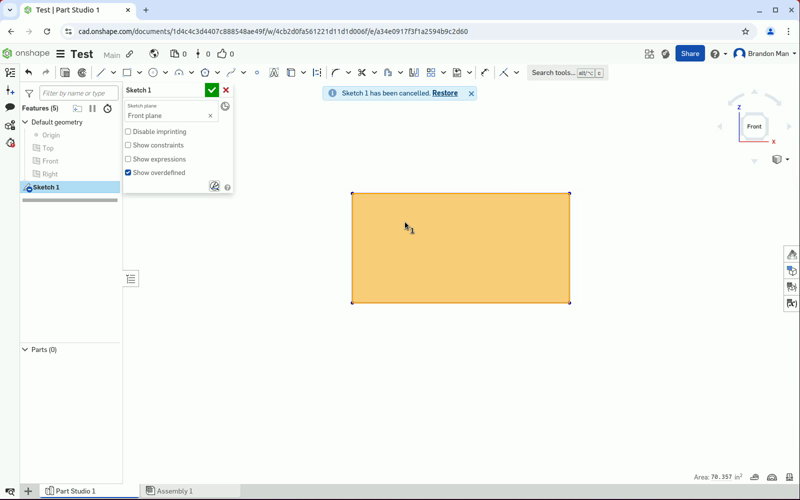
scroll(-6)
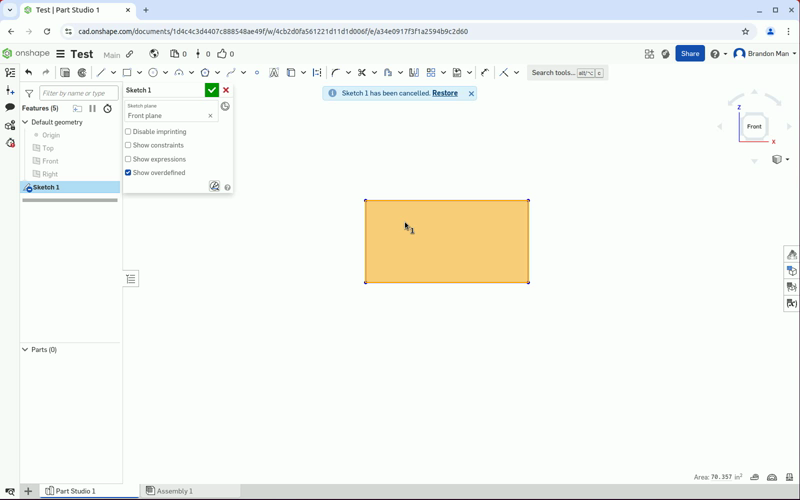
scroll(-6)
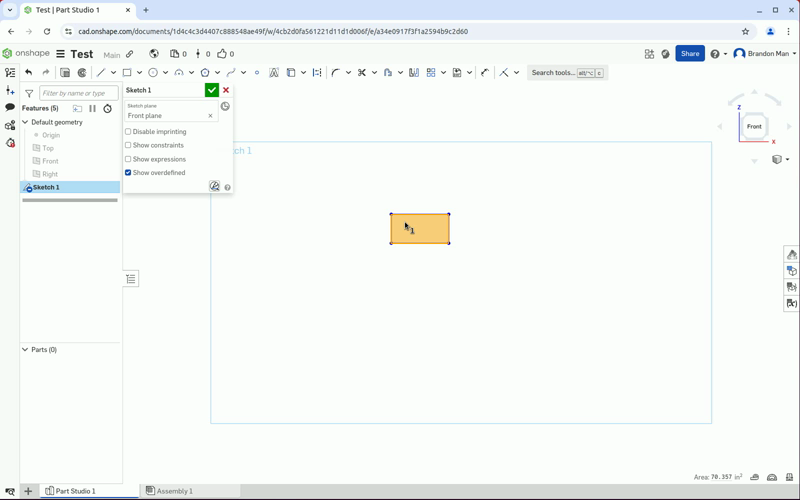
mouse_move(73, 352)
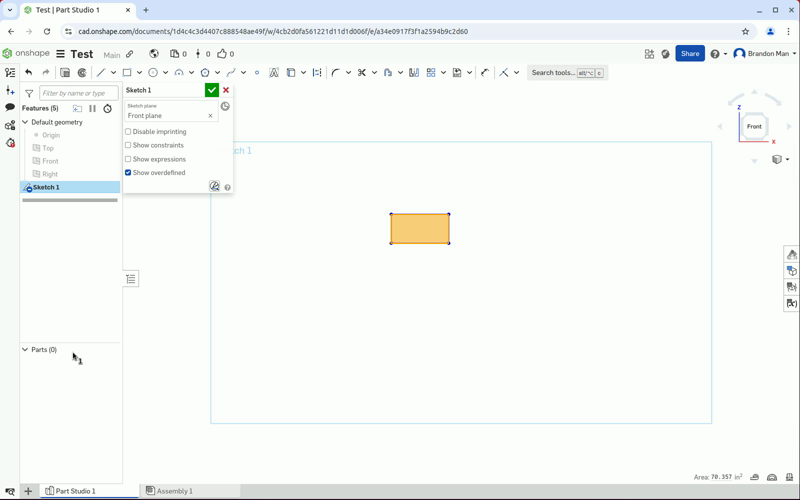
key(shift+y)
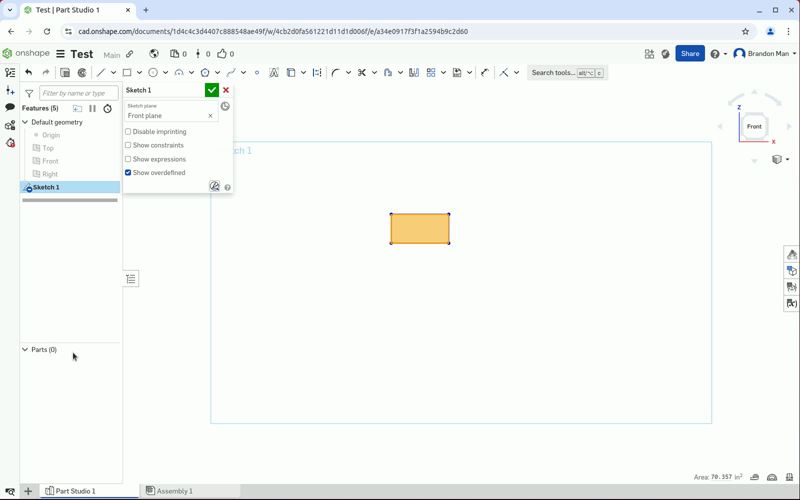
key(shift+e)
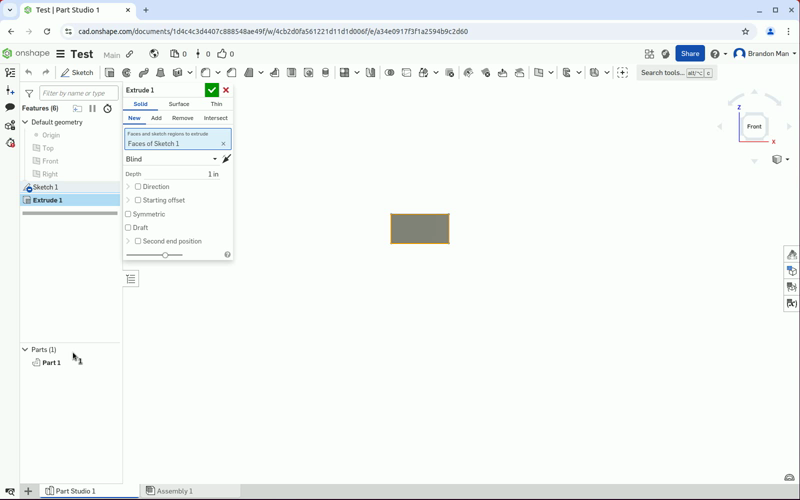
mouse_move(143, 106)
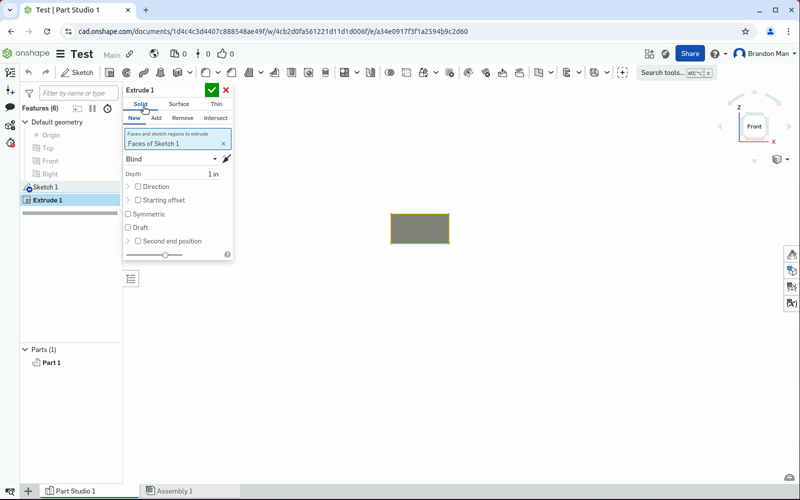
click(143, 106)
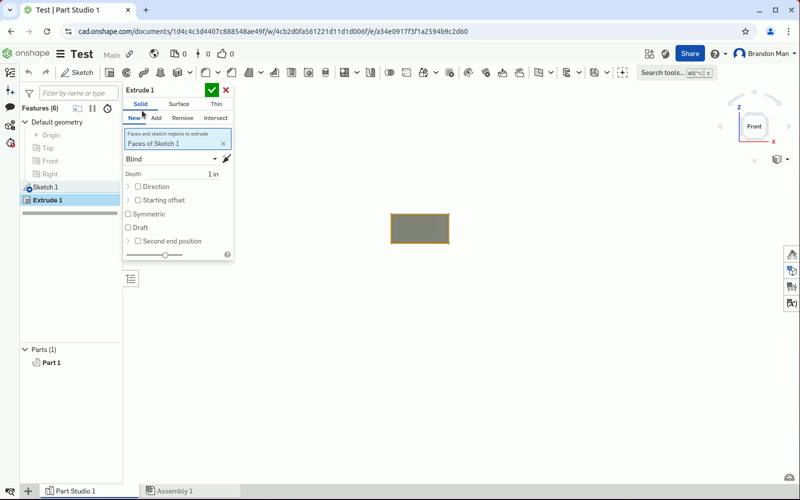
mouse_move(137, 120)
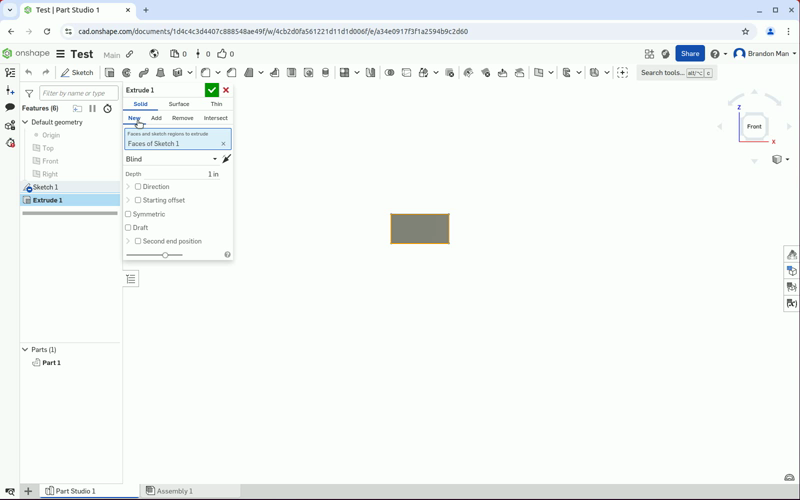
click(137, 120)
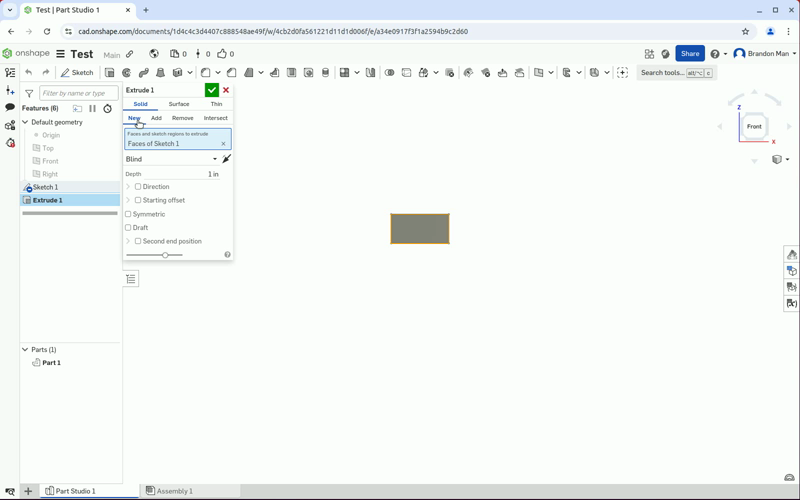
key(tab, 4)
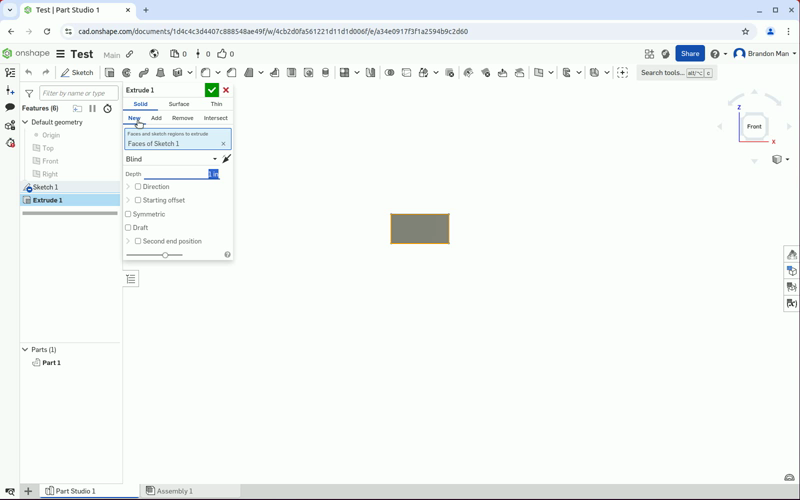
text(5.777)
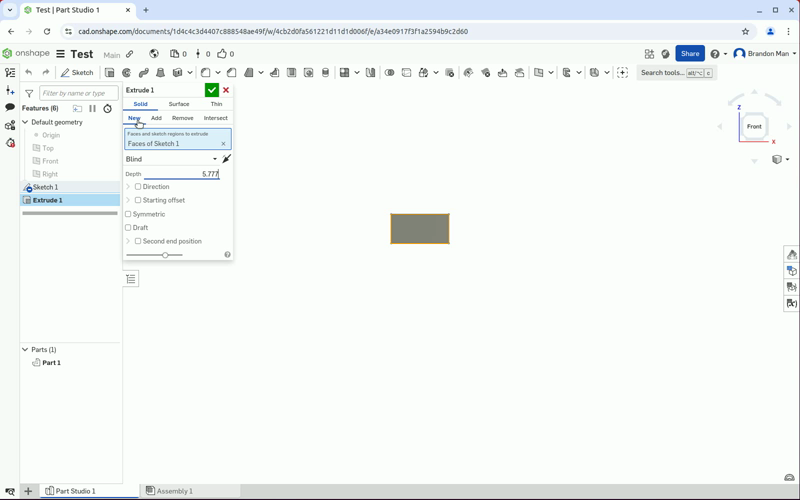
key(enter)
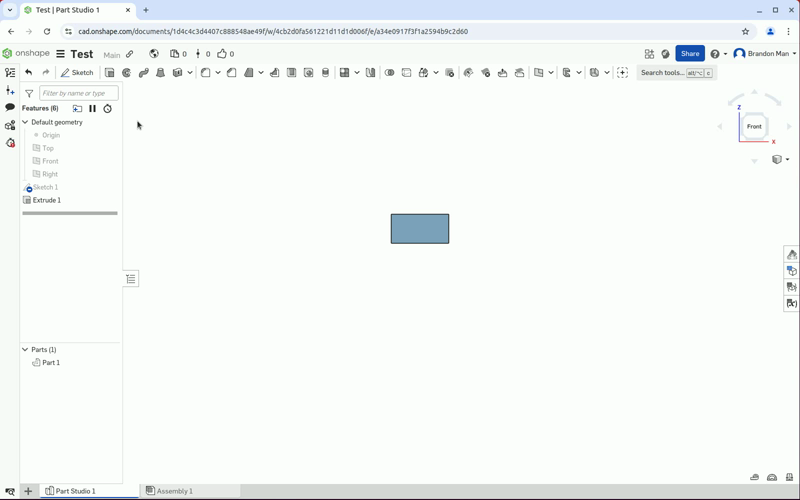
key(shift+h)
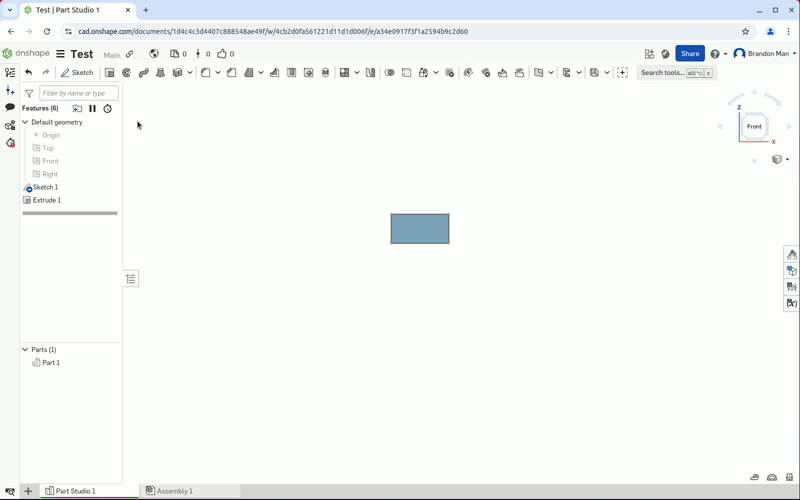
key(shift+h)
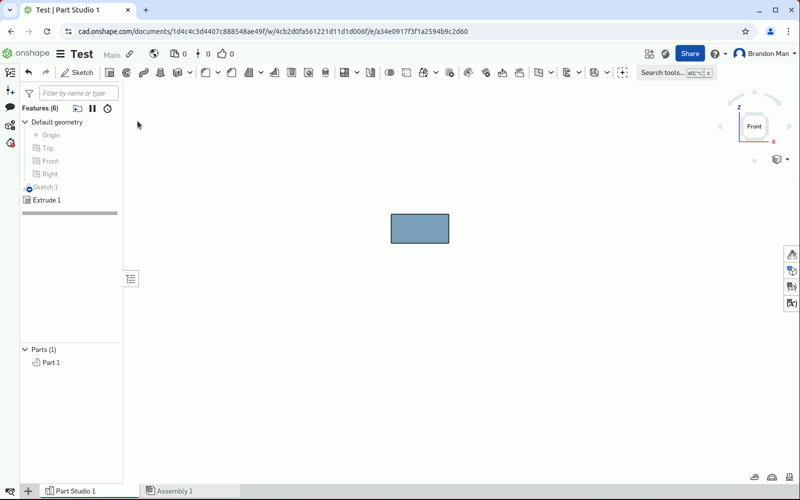
mouse_move(73, 189)
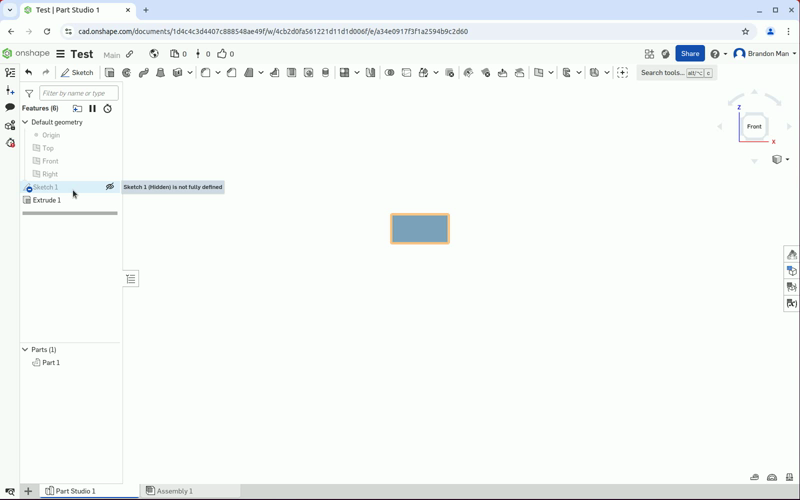
click(73, 189)
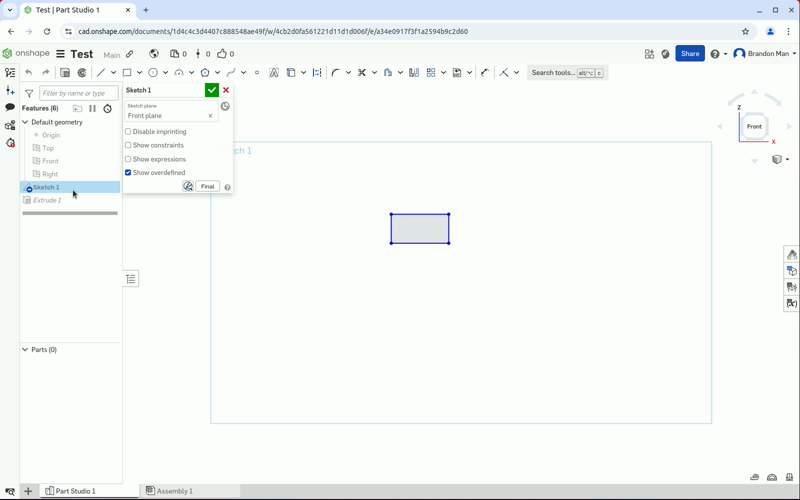
mouse_move(229, 92)
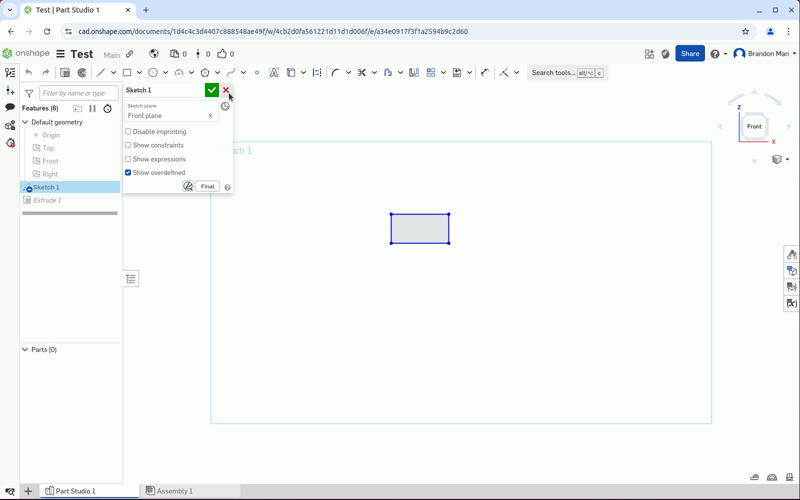
click(229, 92)
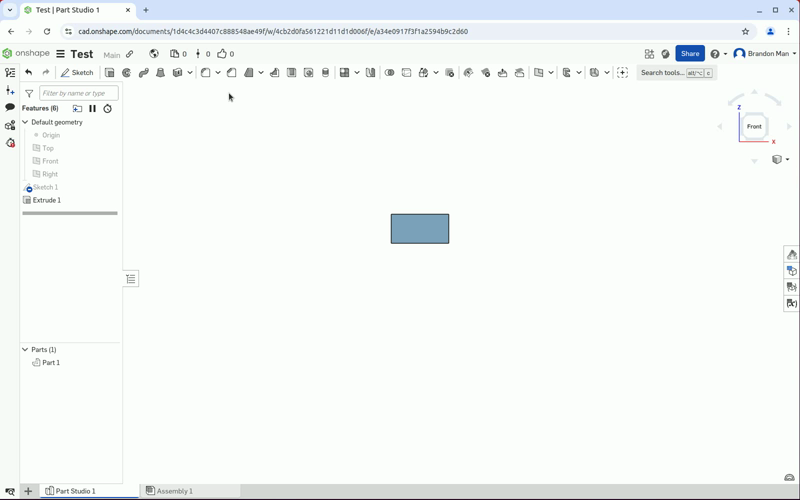
mouse_move(73, 352)
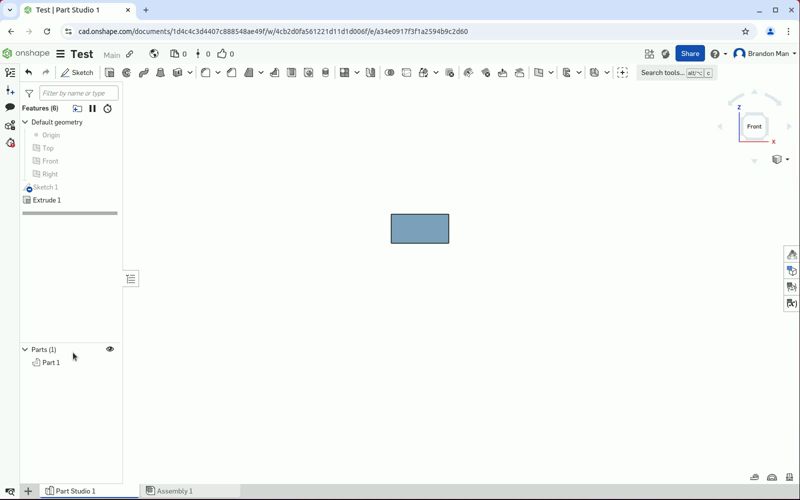
key(y)
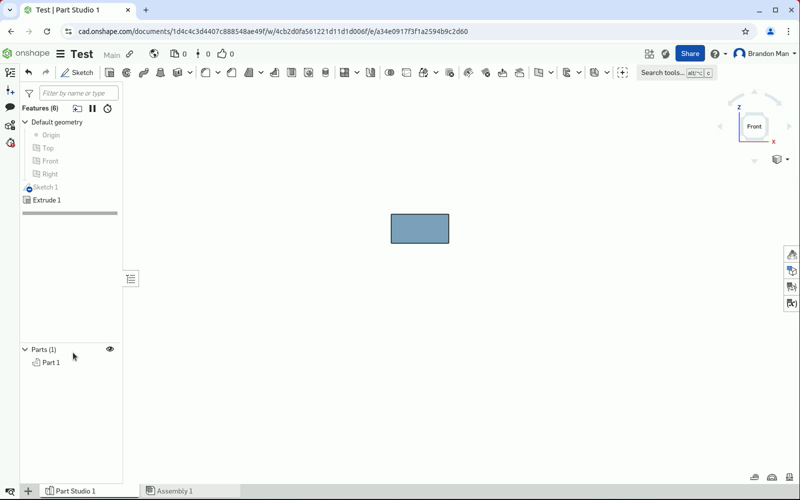
key(shift+p)
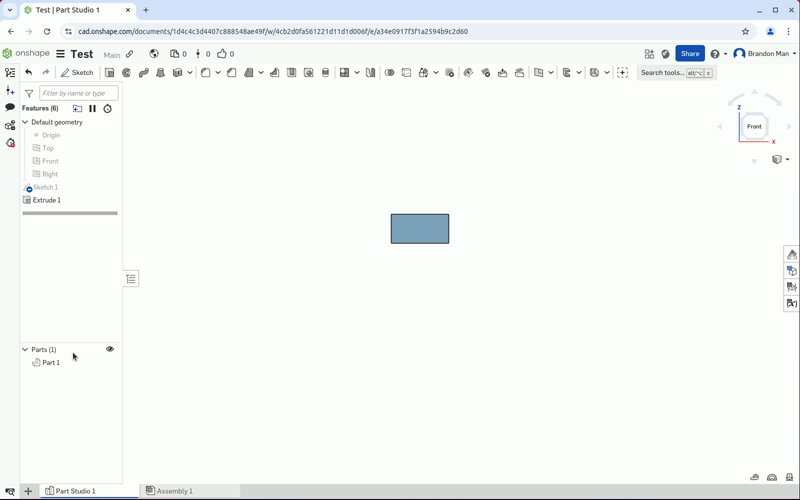
key(space)
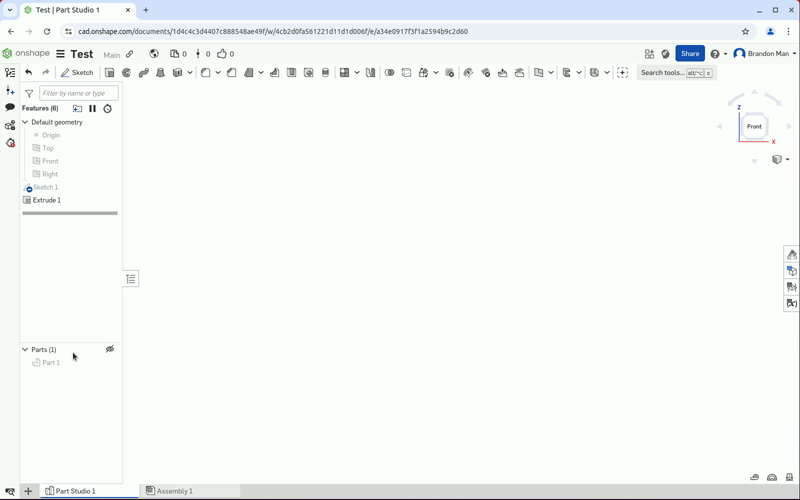
key_down(shift)
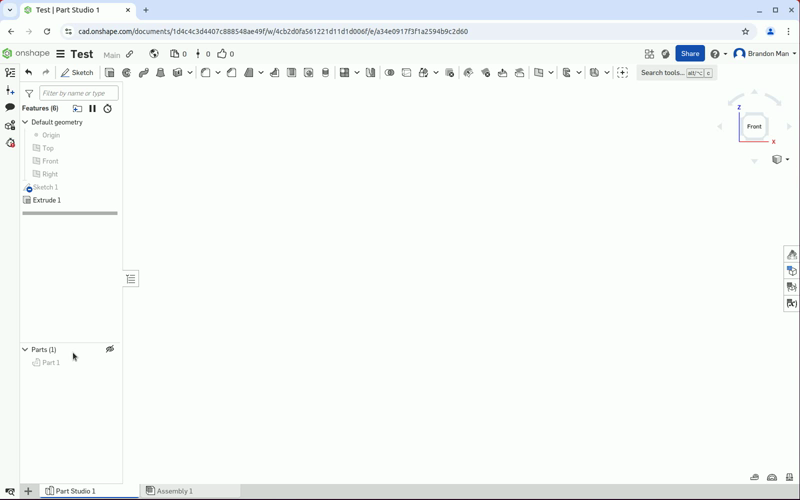
key(down)
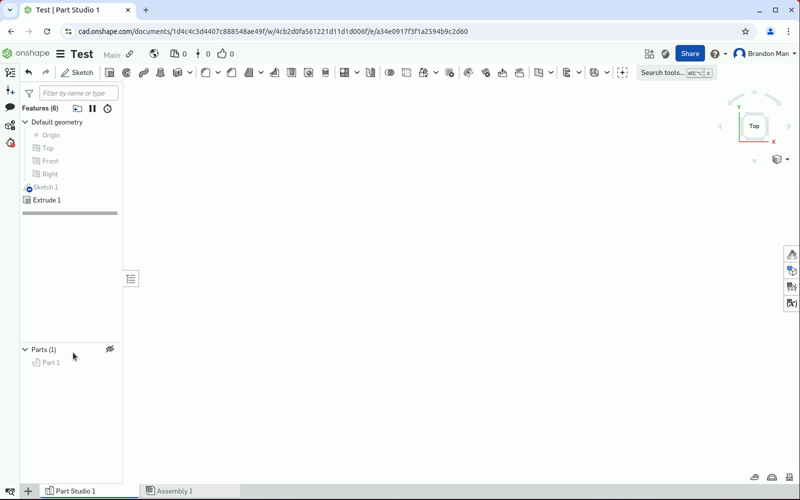
key_up(shift)
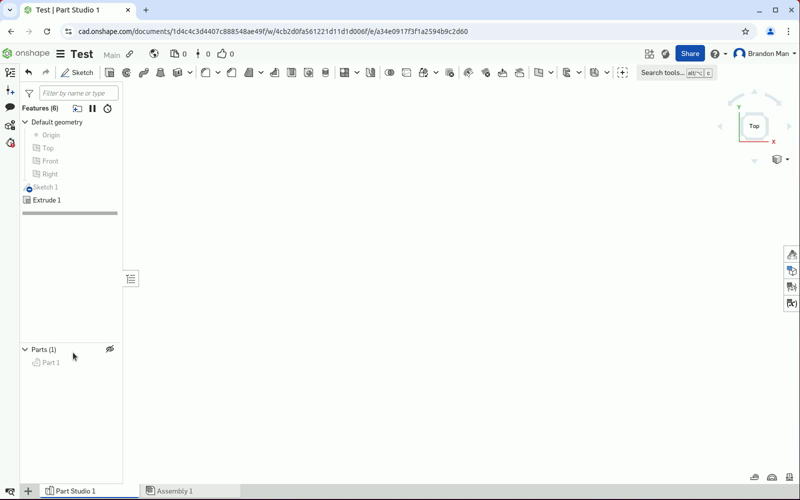
mouse_move(73, 352)
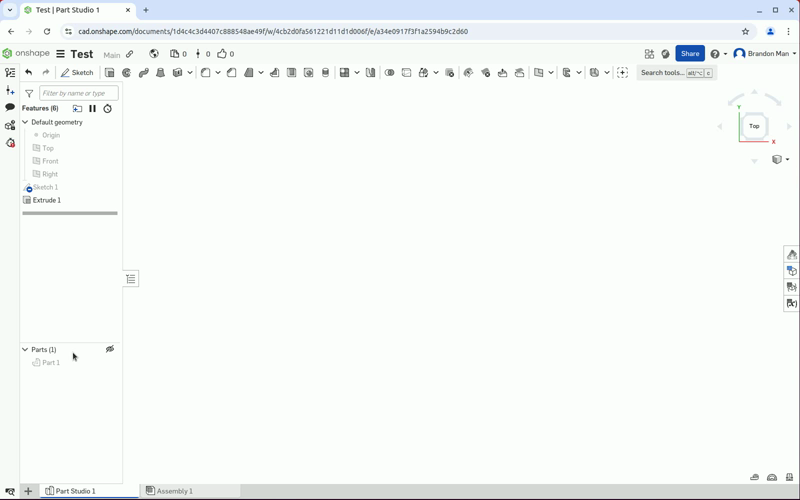
key(shift+y)
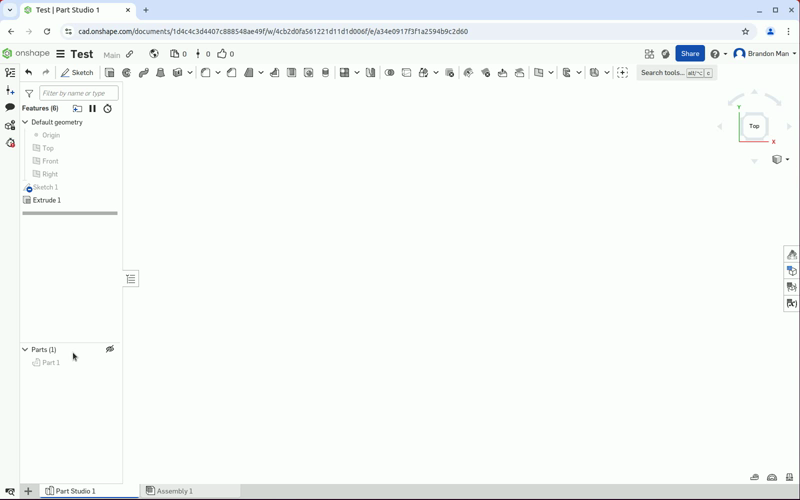
key(shift+s)
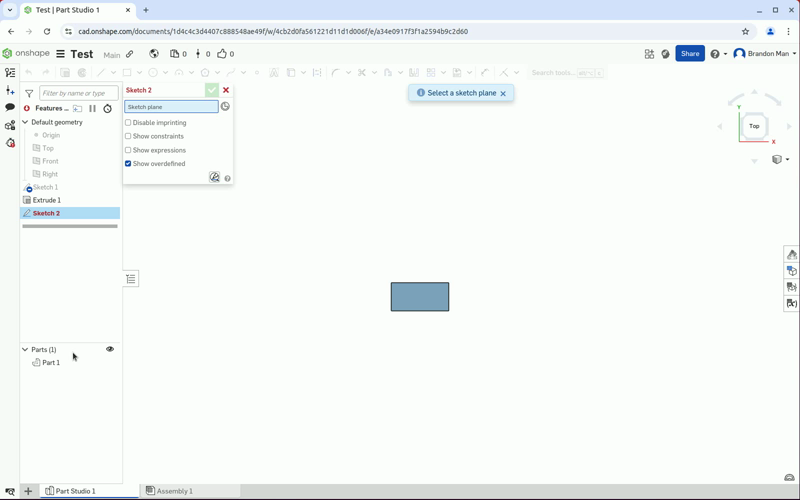
mouse_move(73, 150)
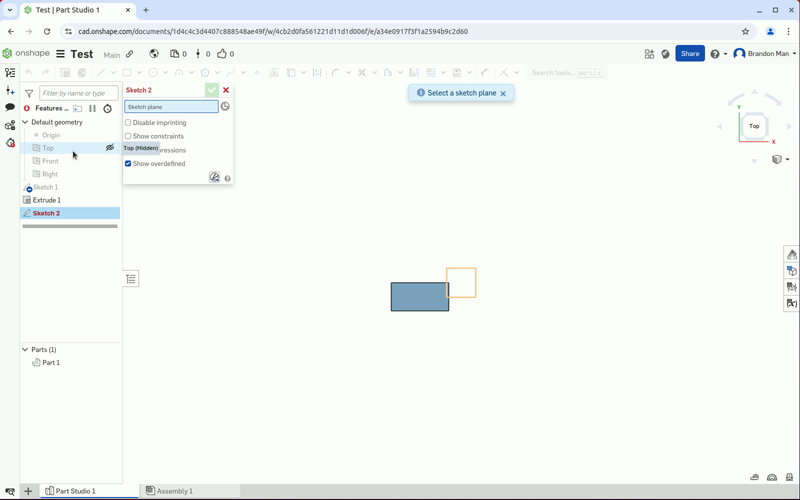
click(73, 150)
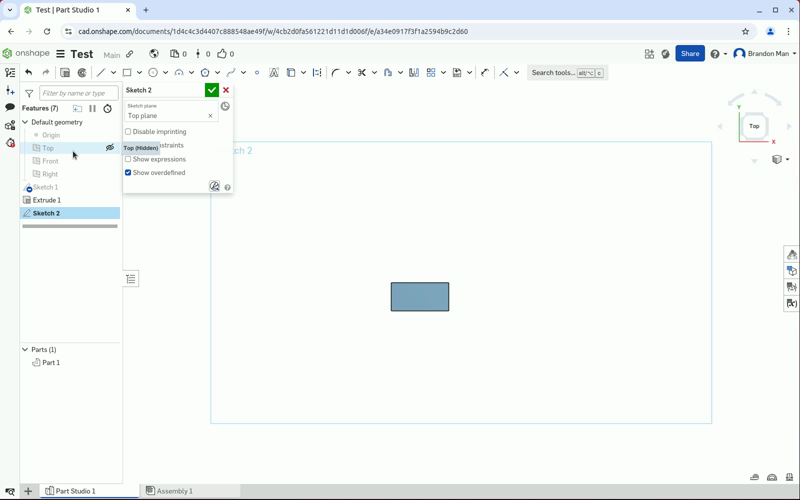
mouse_move(73, 352)
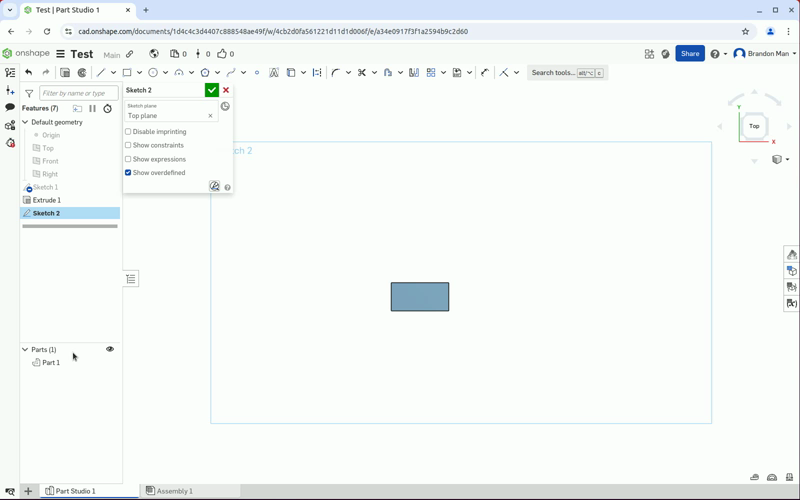
key(y)
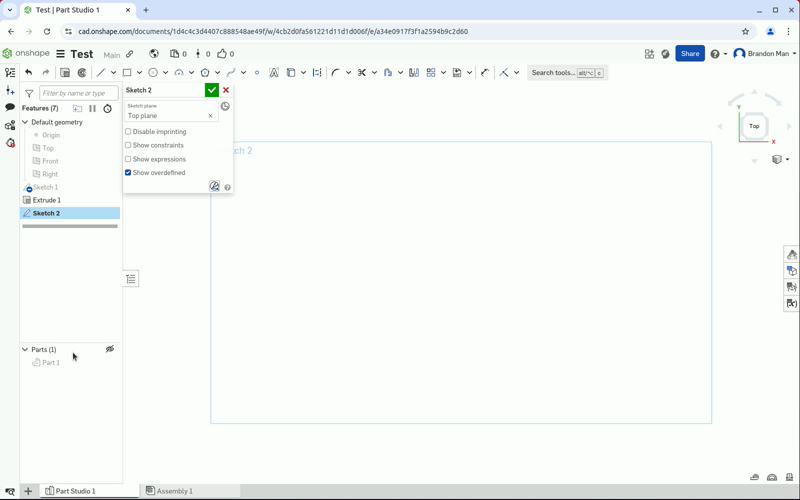
key(l)
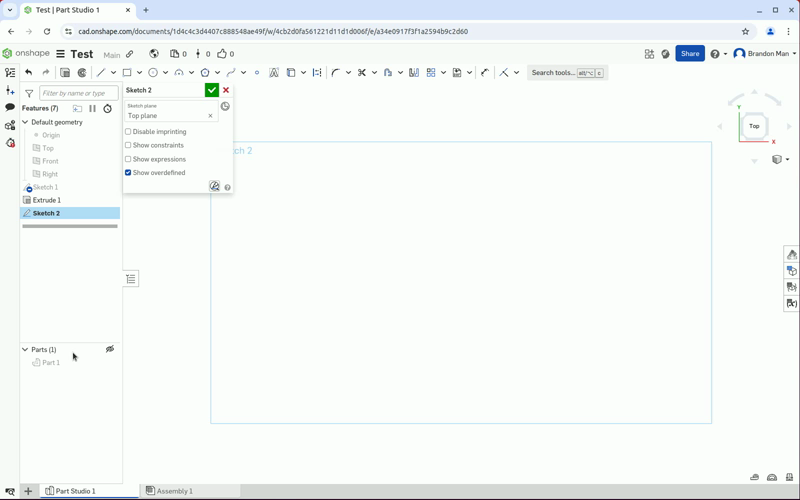
key_down(shift)
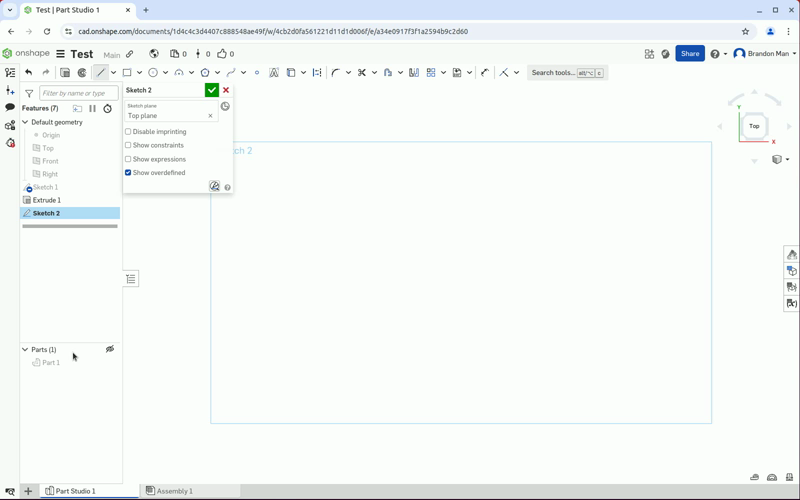
mouse_move(431, 238)
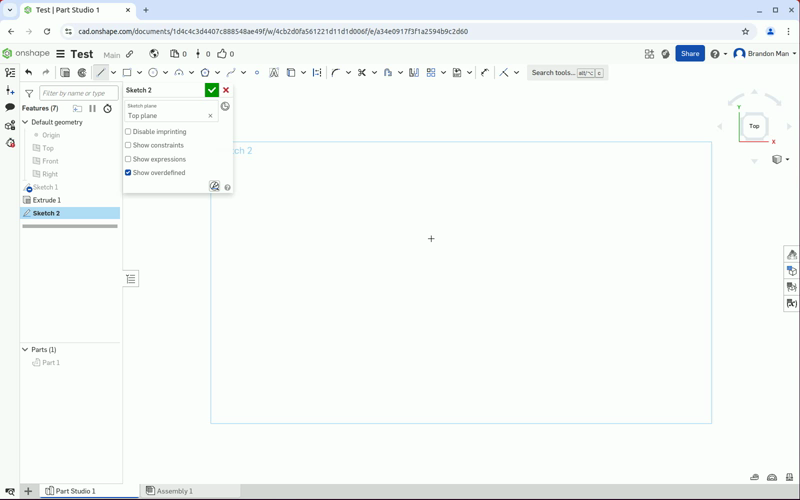
click(431, 238)
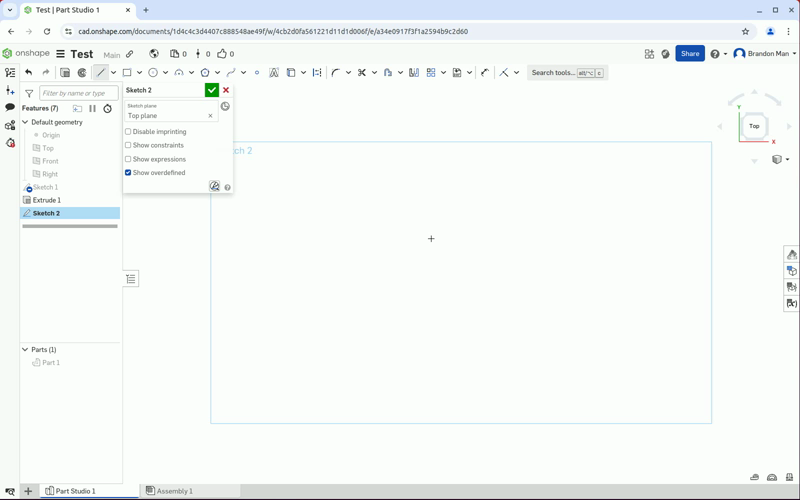
key_up(shift)
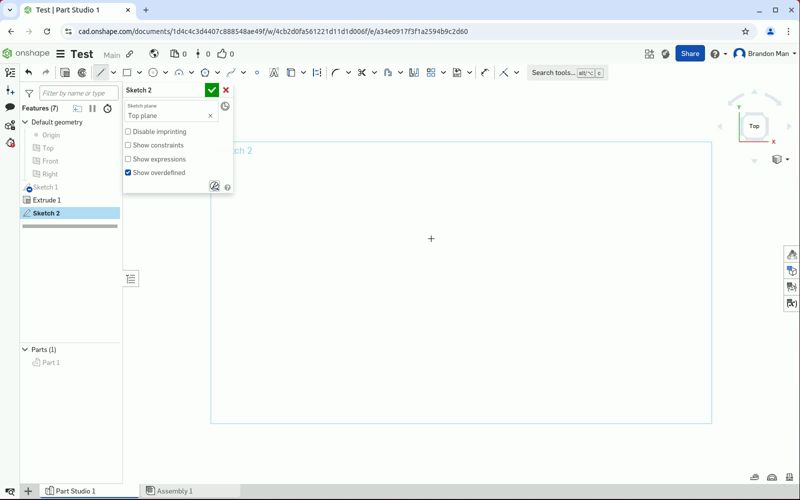
key_down(shift)
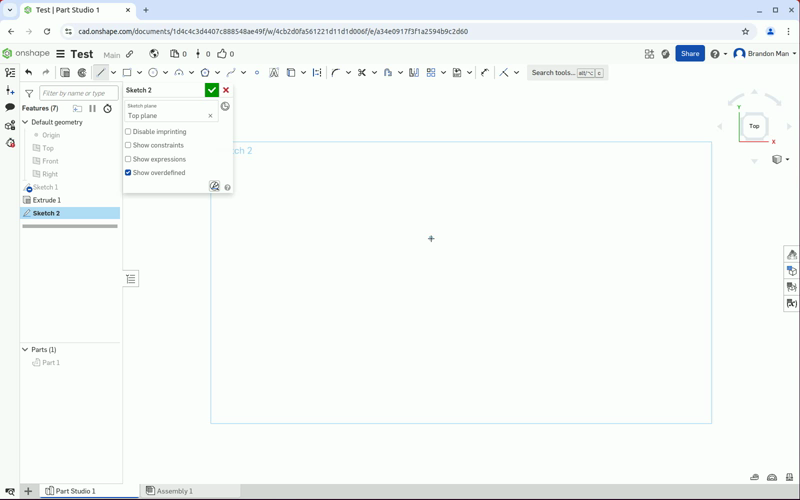
mouse_move(461, 238)
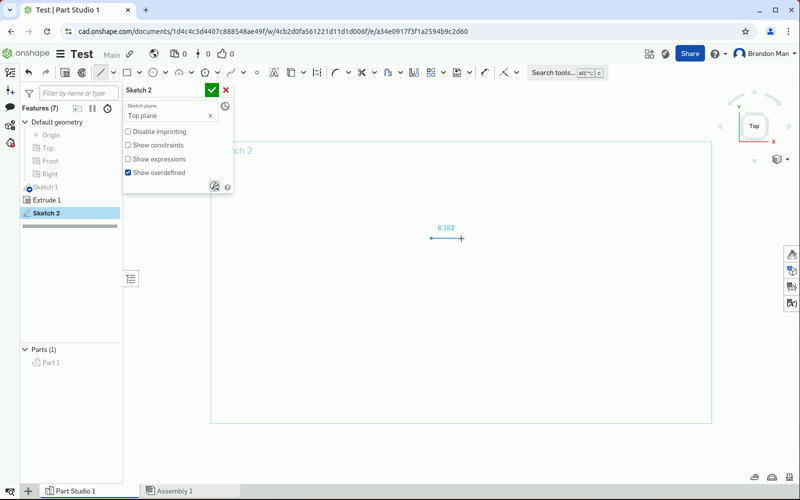
mouse_move(460, 238)
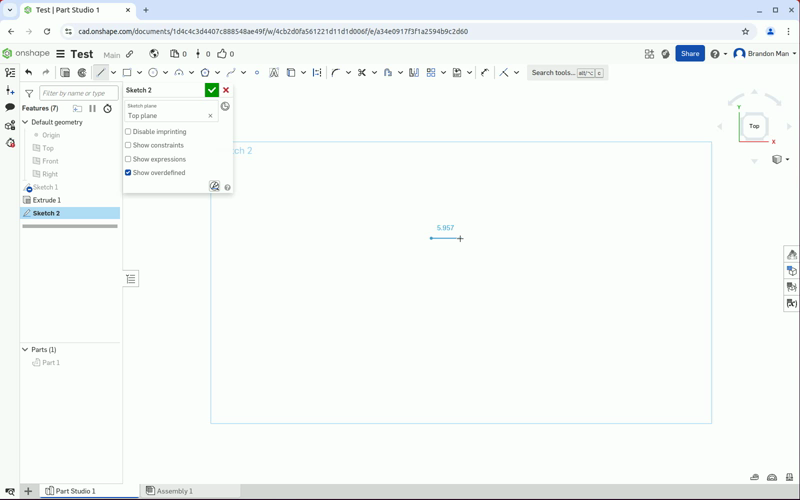
click(460, 238)
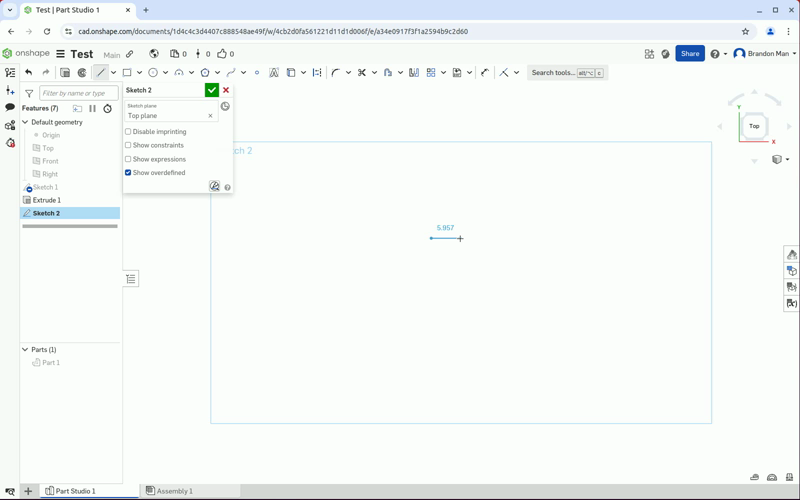
key_up(shift)
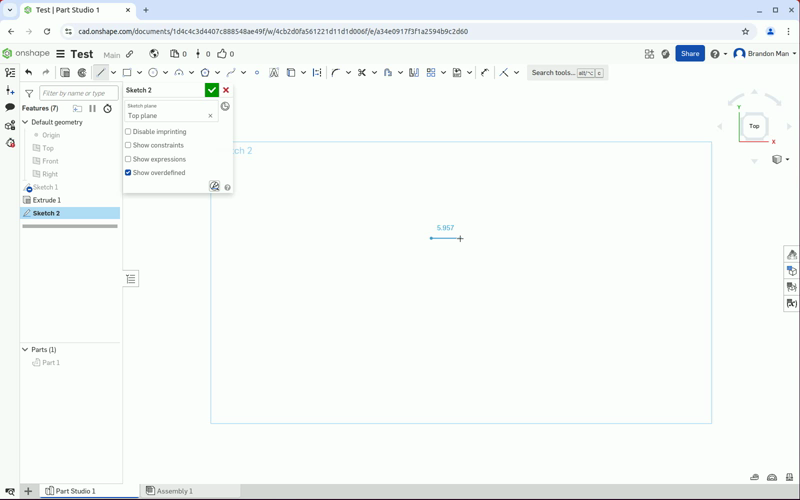
key_down(shift)
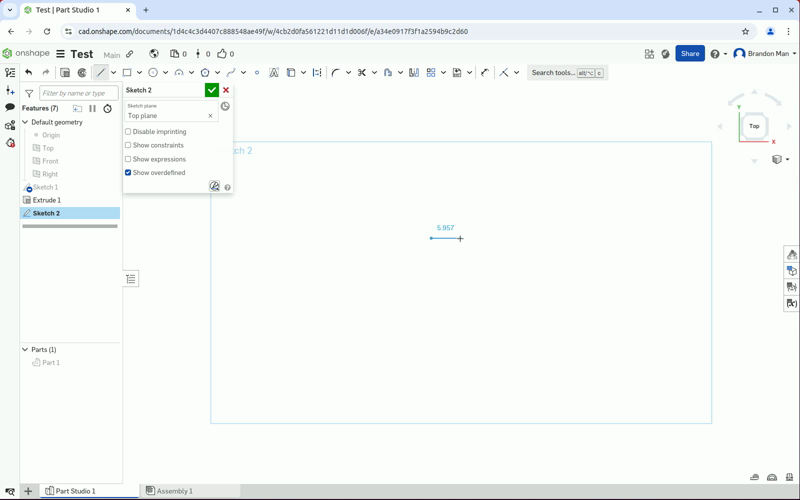
mouse_move(490, 238)
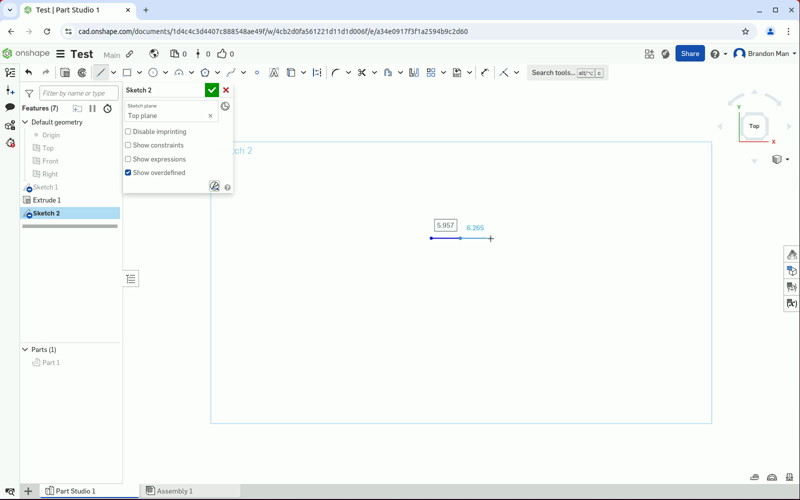
mouse_move(460, 209)
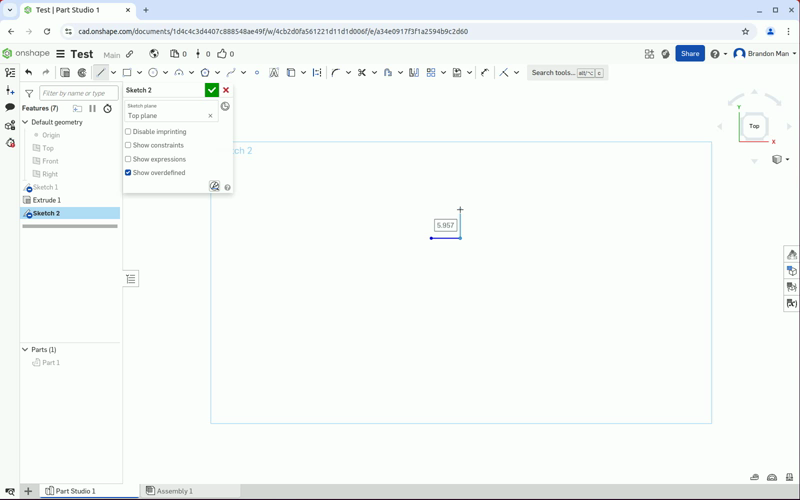
click(460, 209)
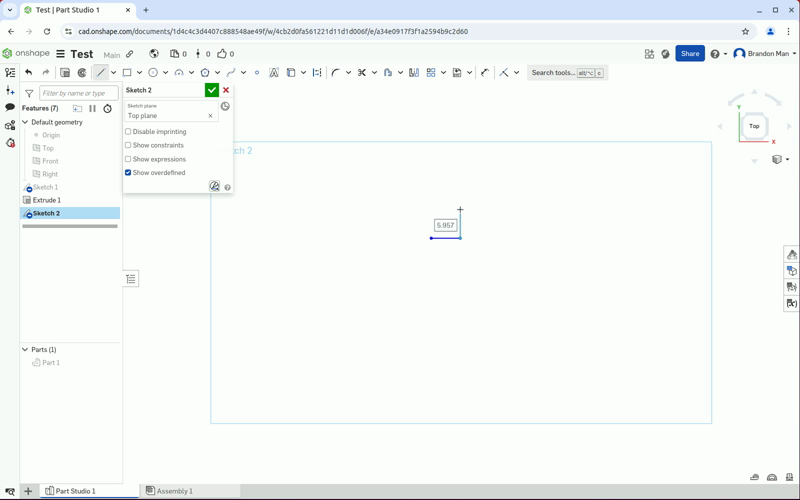
key_up(shift)
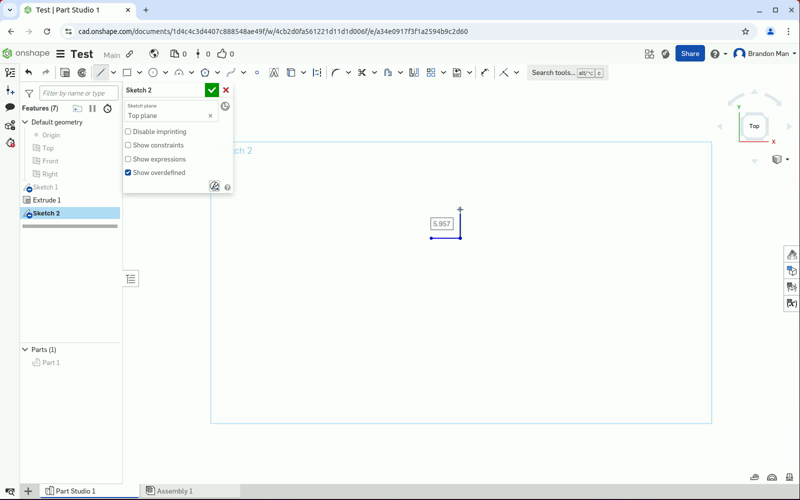
key_down(shift)
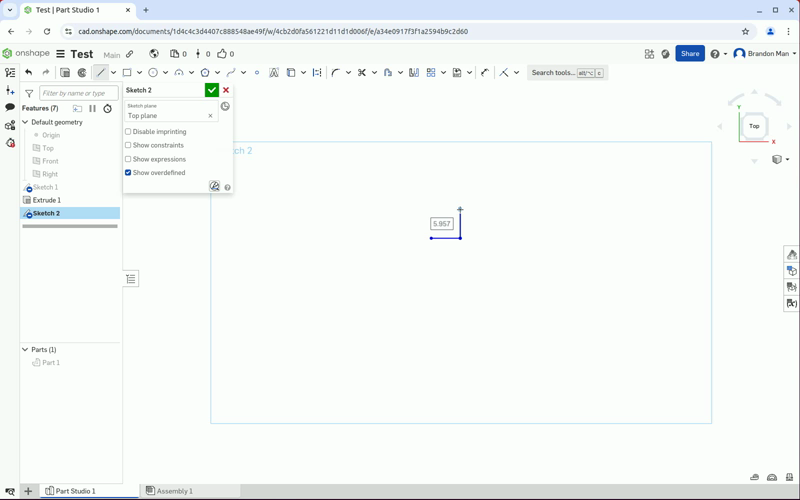
mouse_move(490, 209)
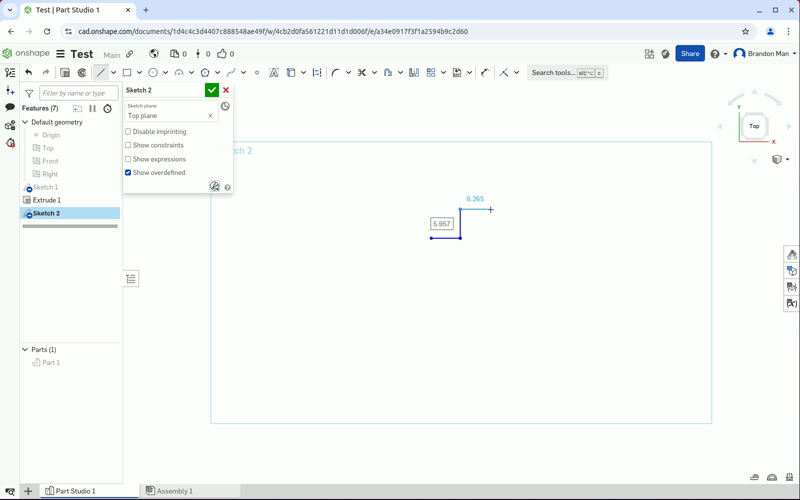
mouse_move(431, 209)
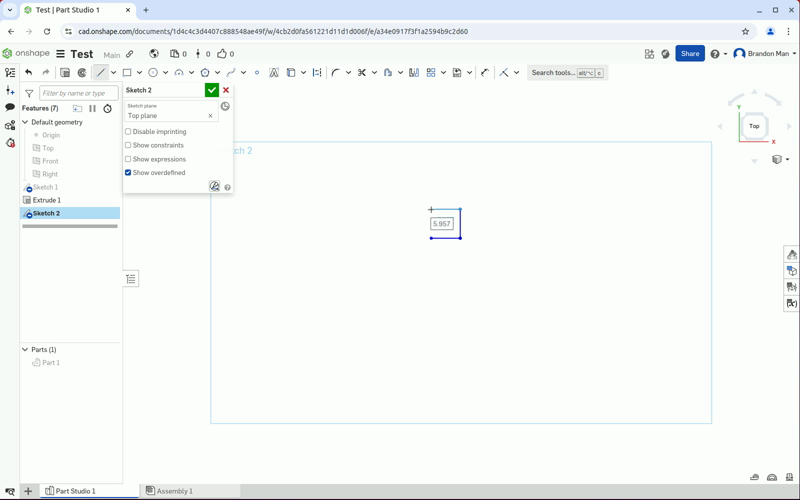
click(431, 209)
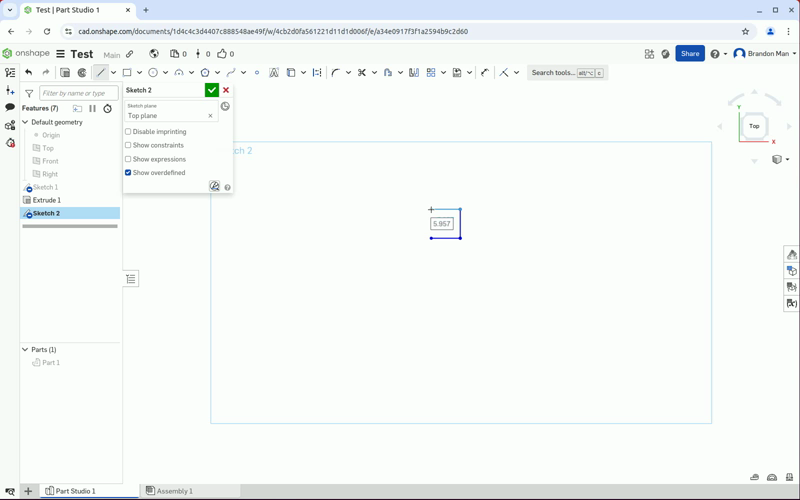
key_up(shift)
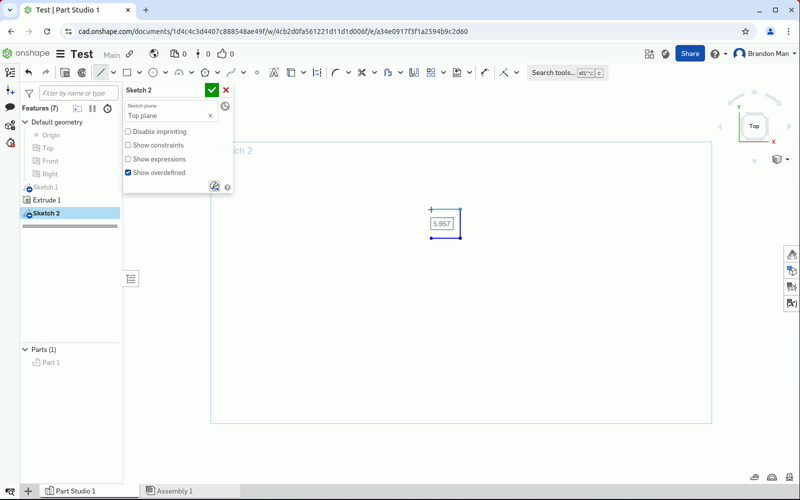
mouse_move(461, 209)
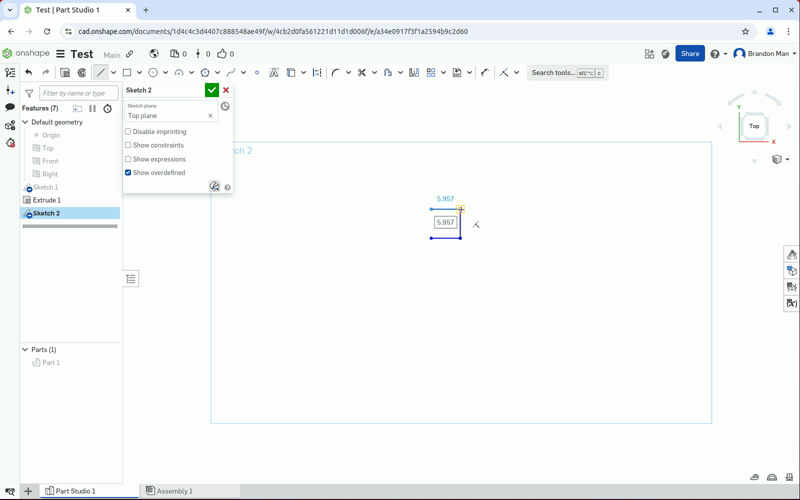
key_down(shift)
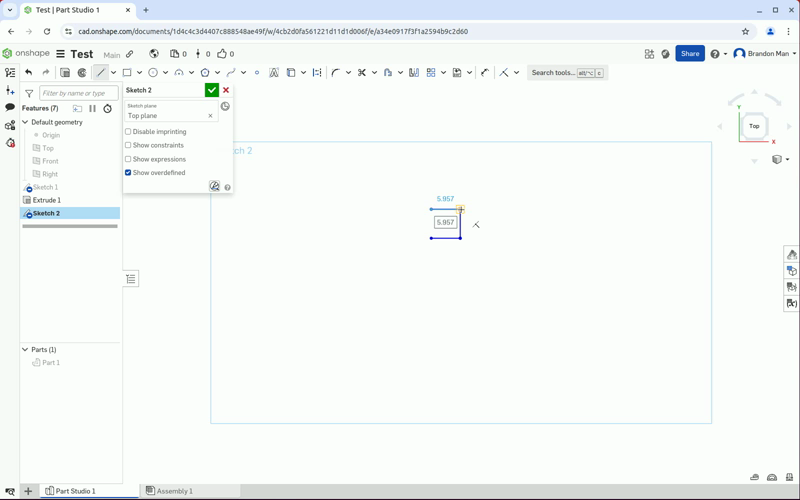
mouse_move(431, 238)
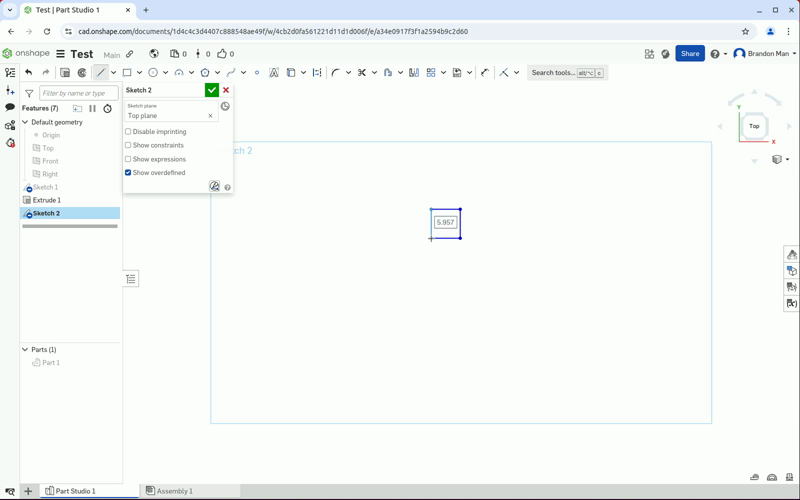
key_up(shift)
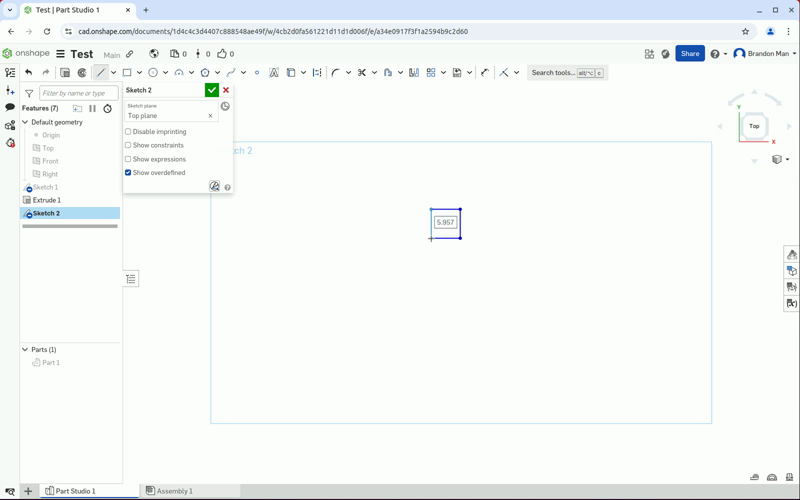
click(431, 238)
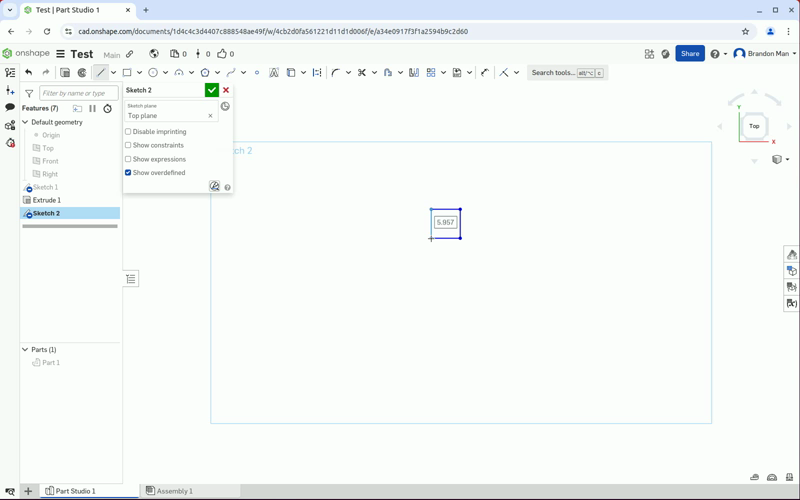
key(esc)
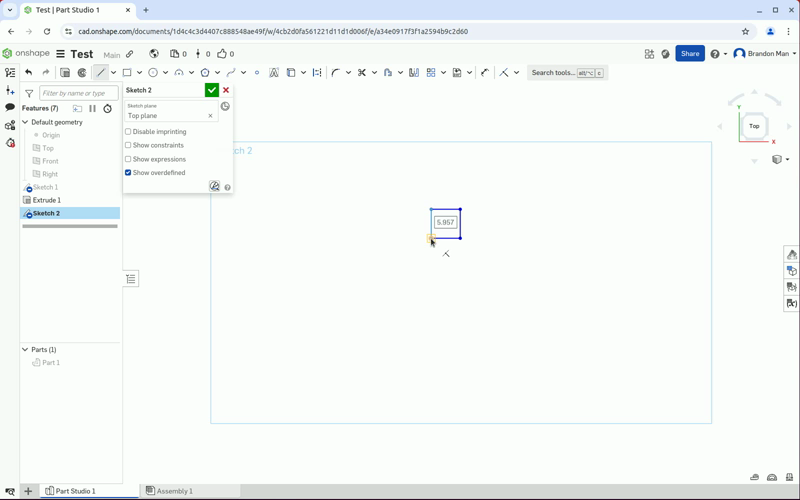
mouse_move(436, 220)
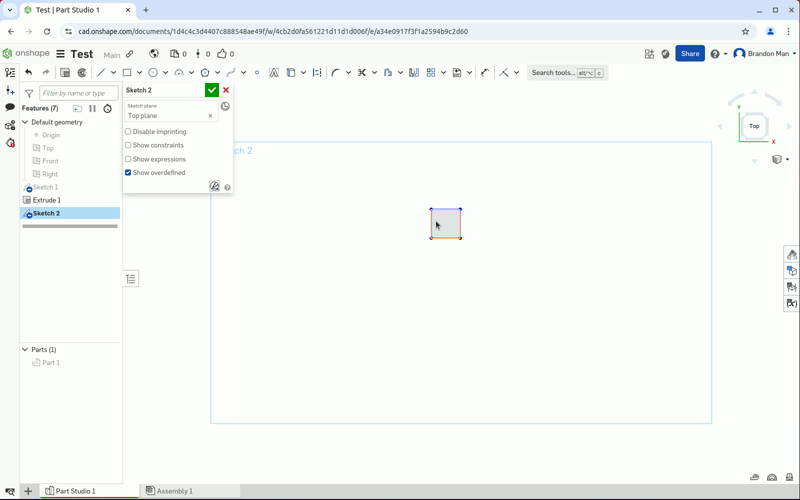
scroll(6)
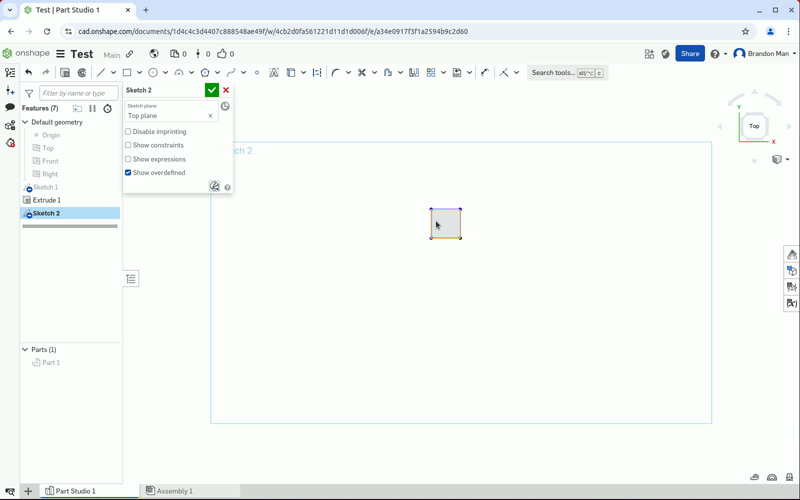
scroll(6)
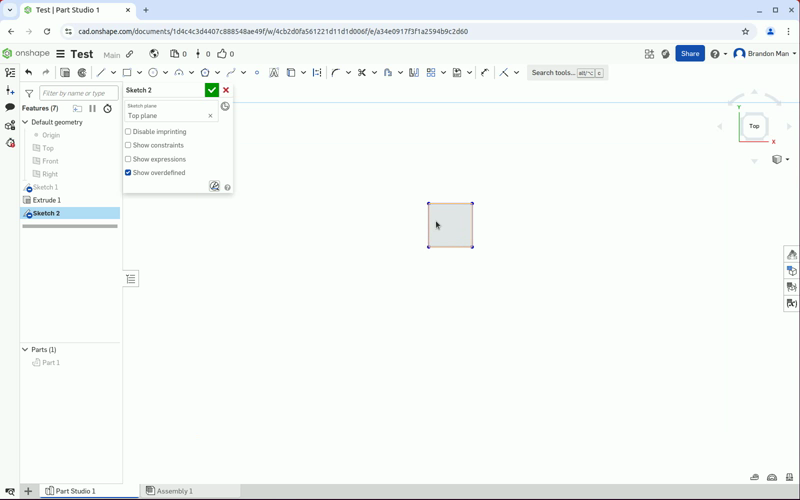
scroll(6)
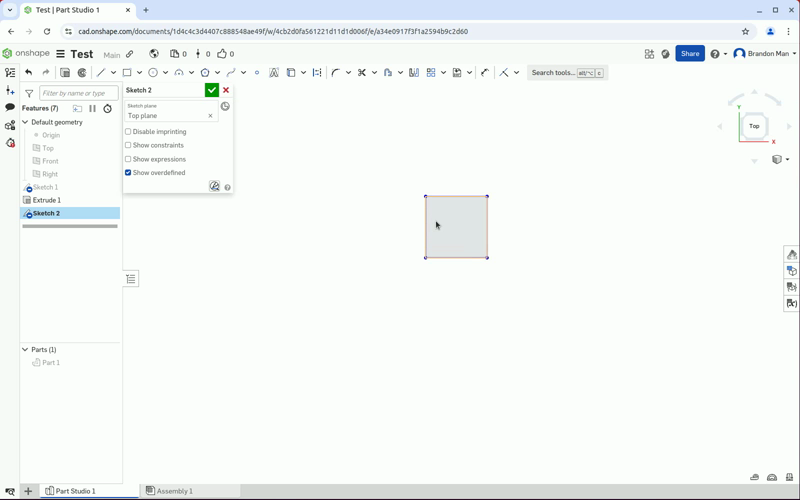
scroll(6)
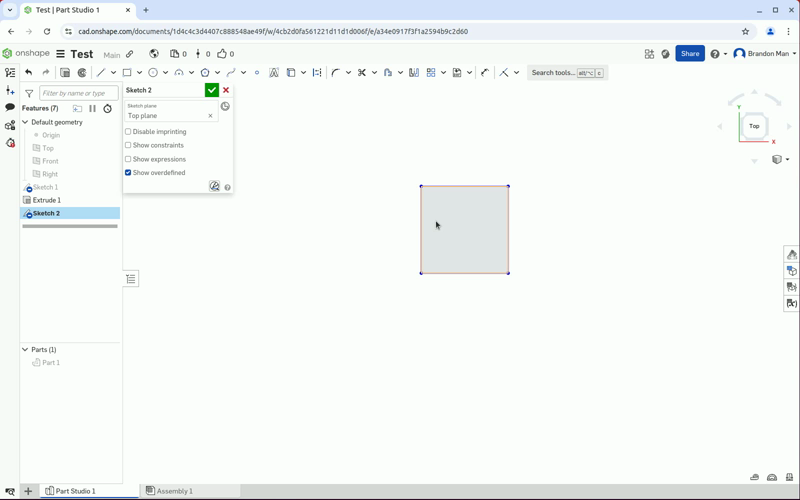
scroll(6)
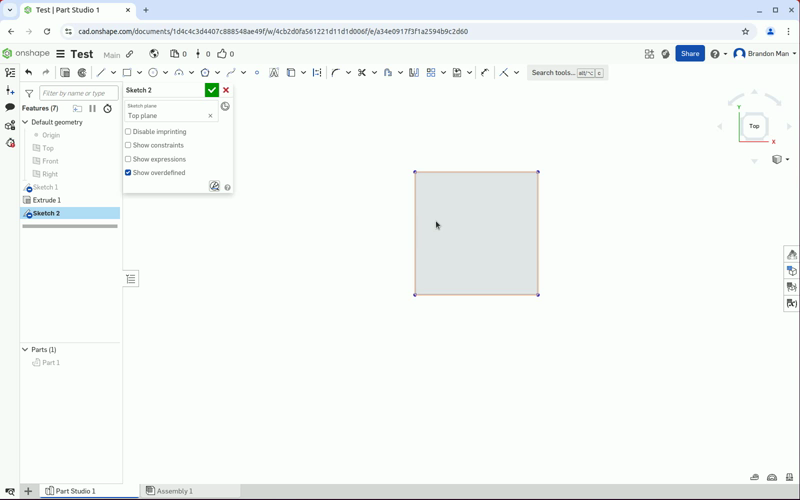
scroll(6)
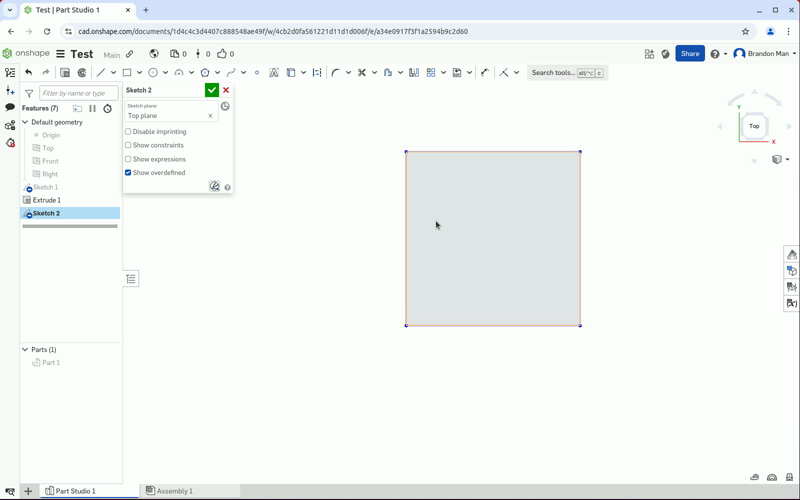
scroll(6)
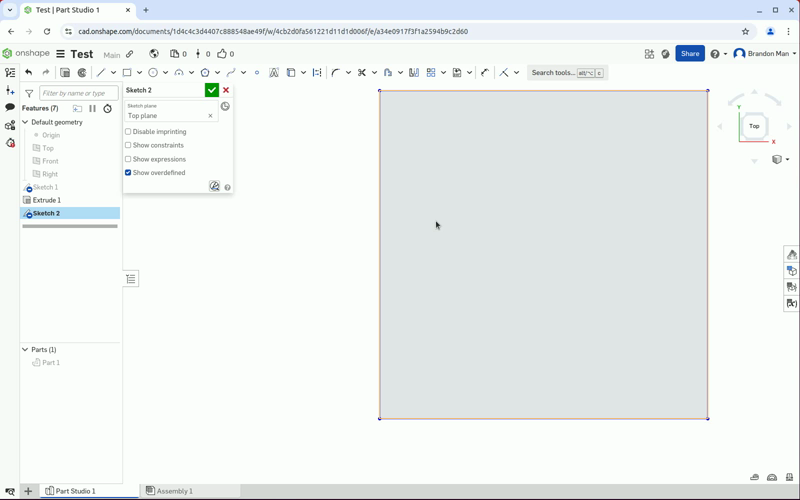
click(436, 220)
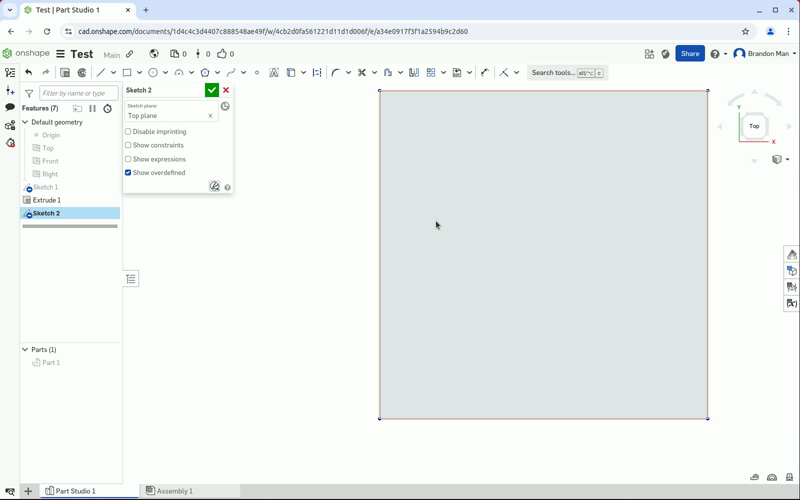
scroll(-6)
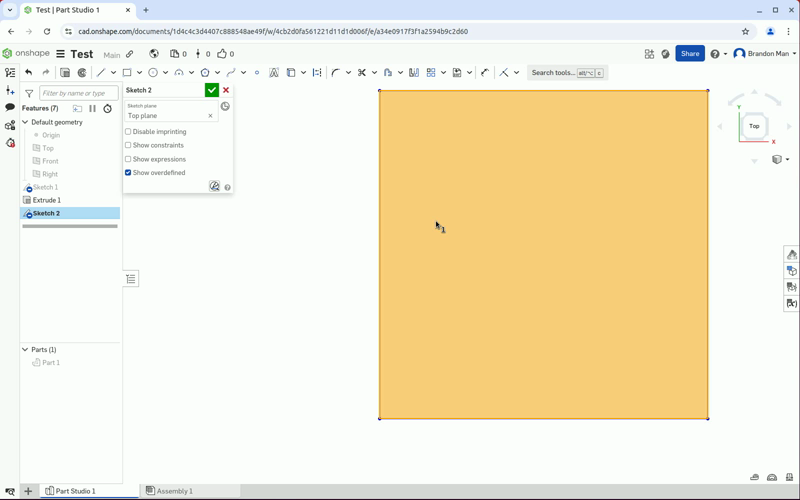
scroll(-6)
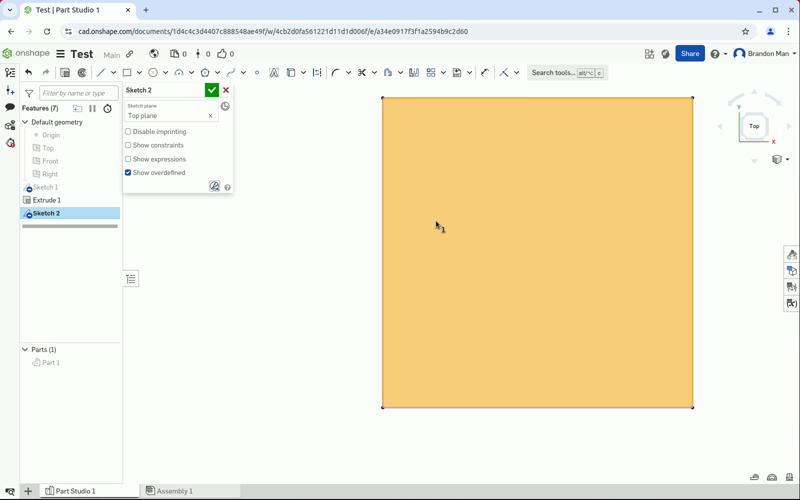
scroll(-6)
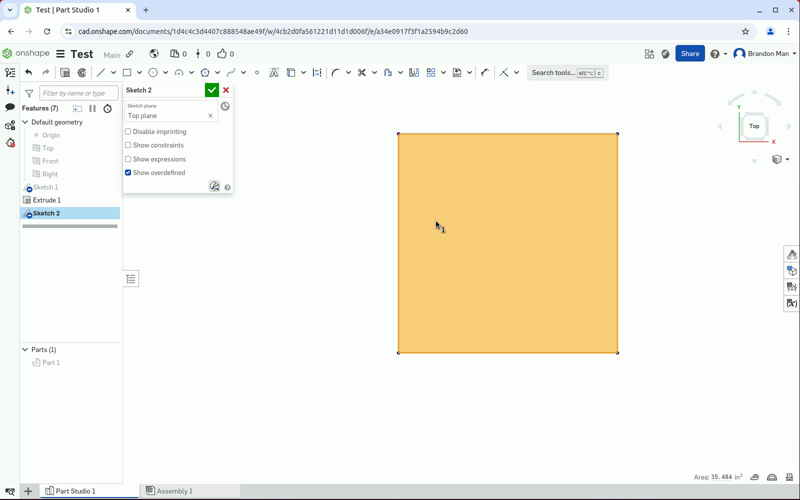
scroll(-6)
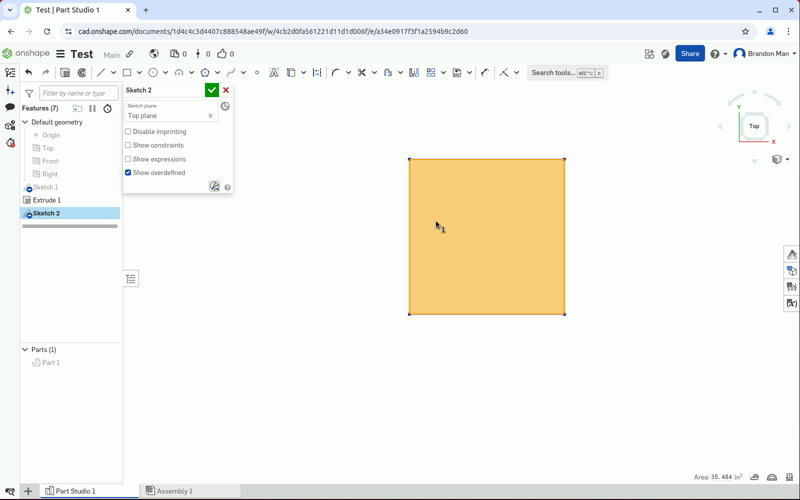
scroll(-6)
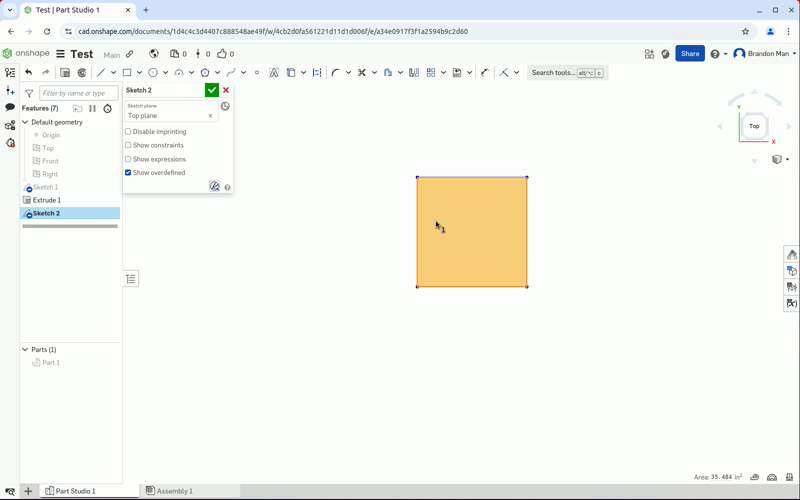
scroll(-6)
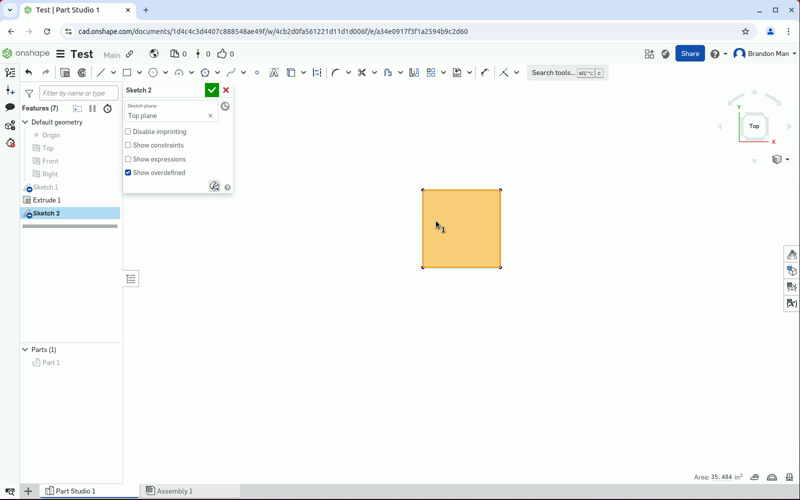
scroll(-6)
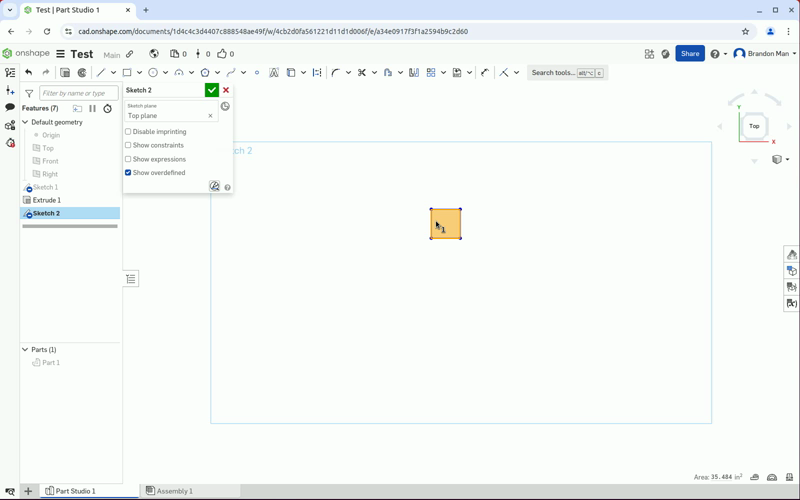
mouse_move(73, 352)
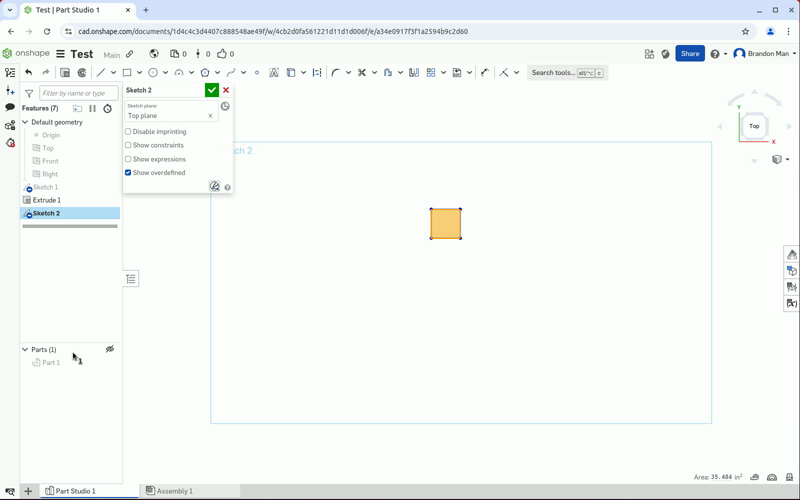
key(shift+y)
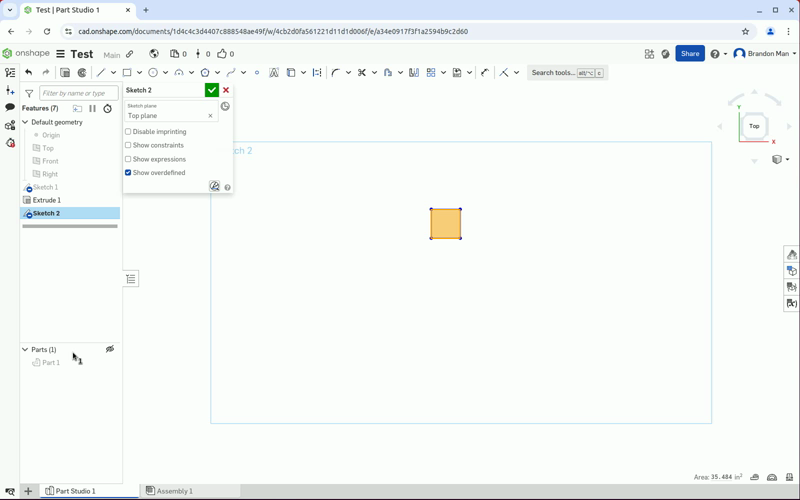
key(shift+e)
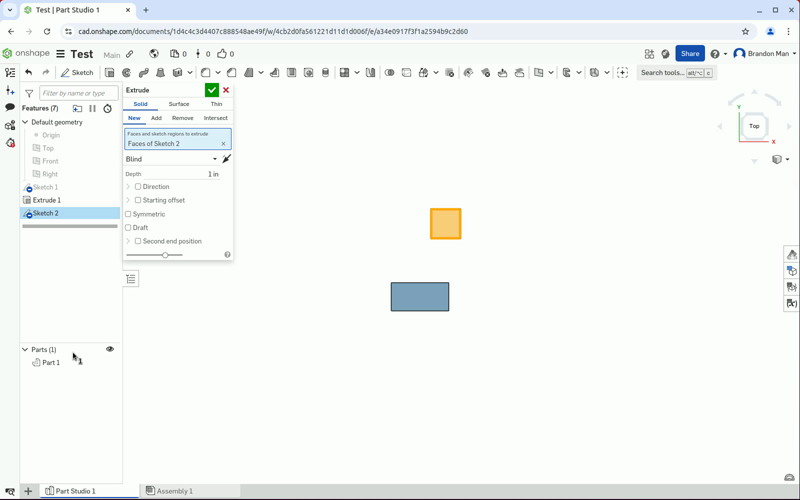
mouse_move(143, 106)
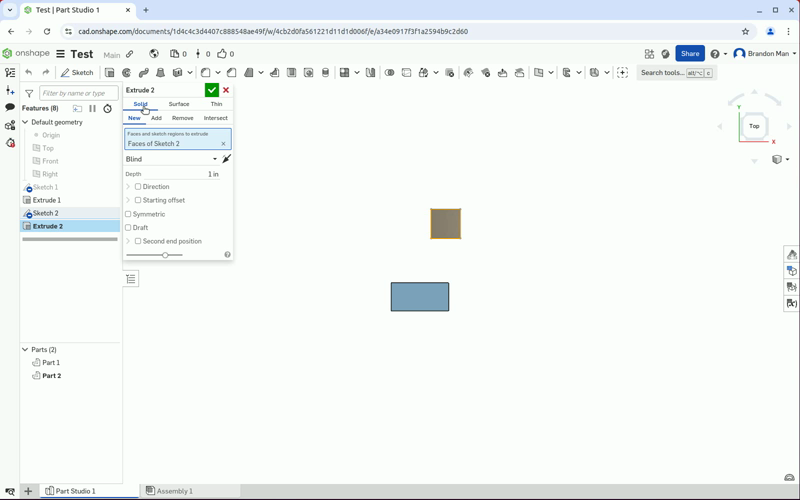
click(143, 106)
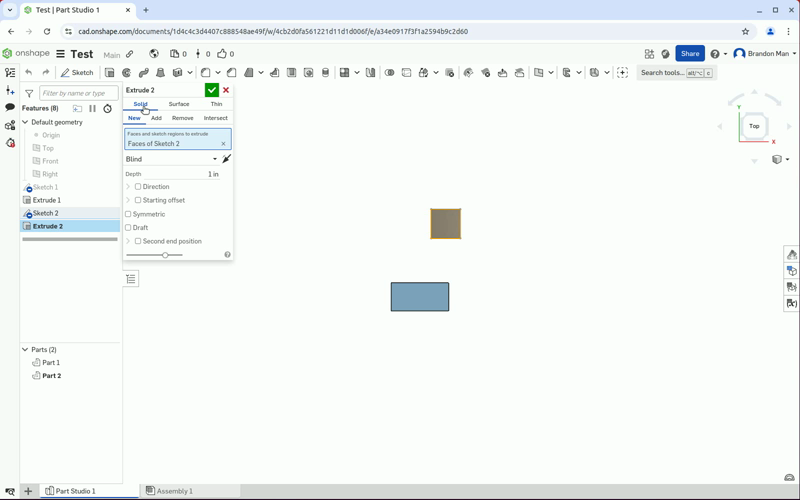
mouse_move(137, 120)
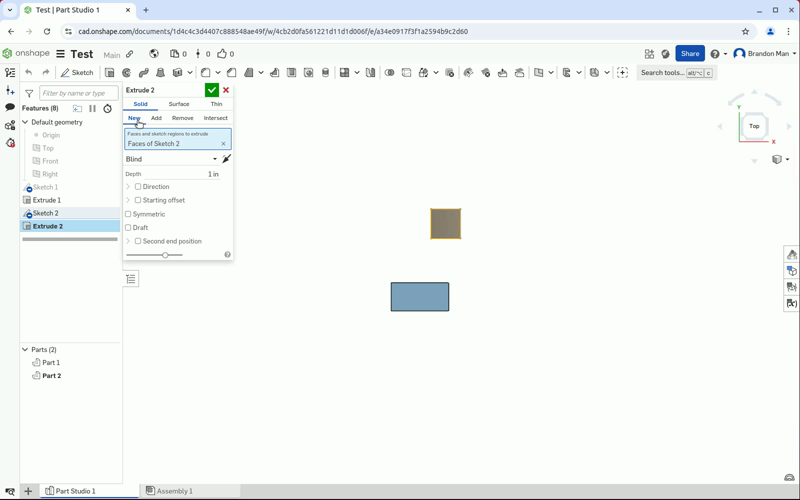
click(137, 120)
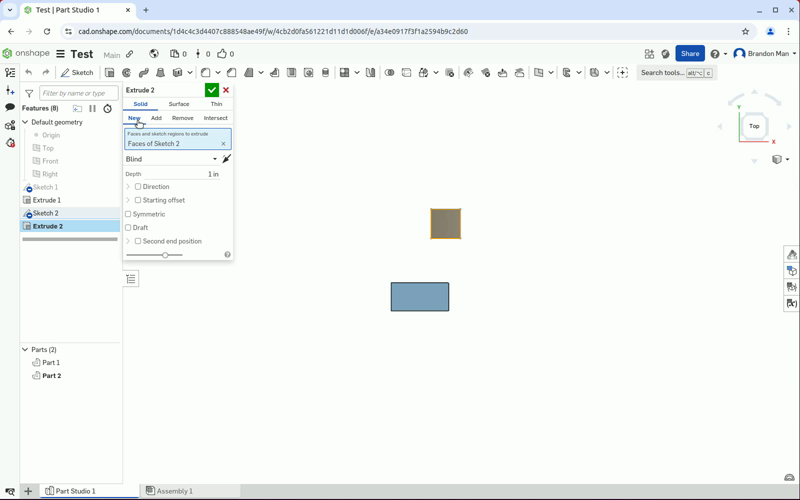
key(tab, 4)
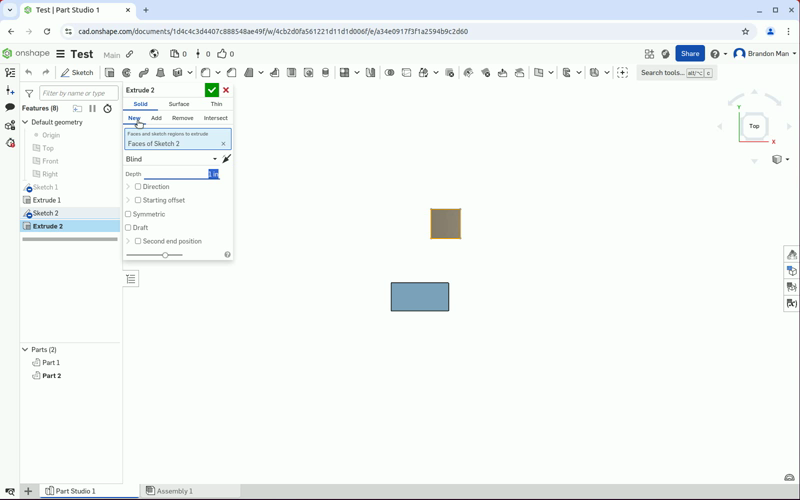
text(23.108)
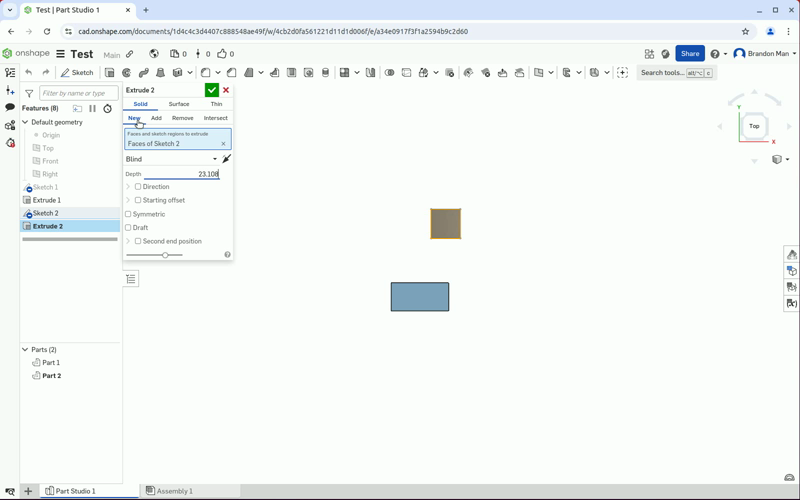
key(enter)
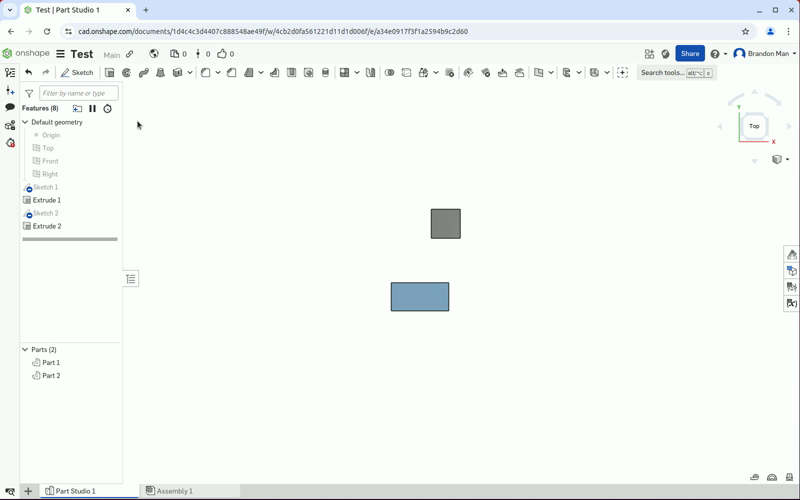
key(shift+h)
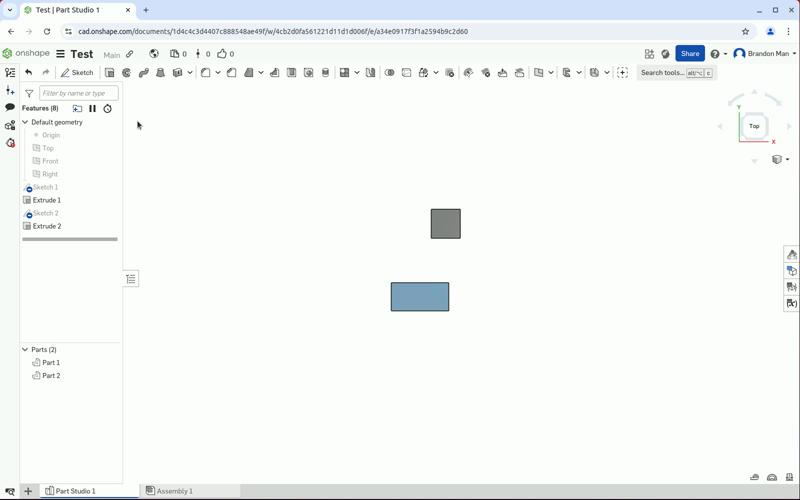
key(shift+h)
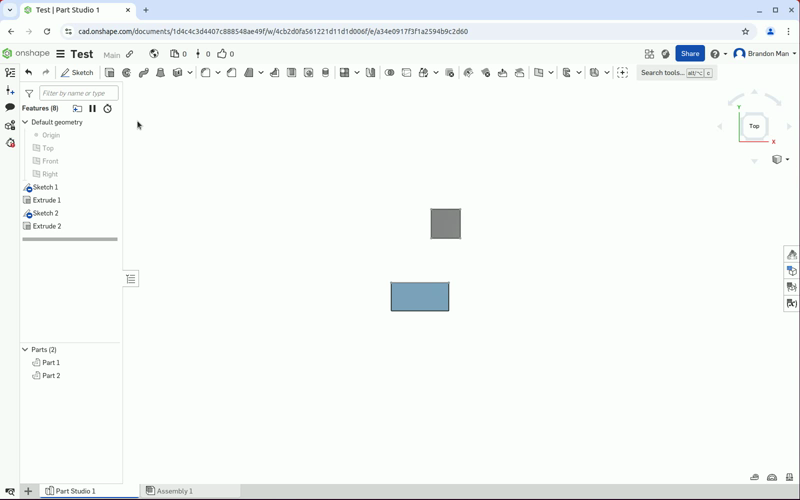
key(shift+7)
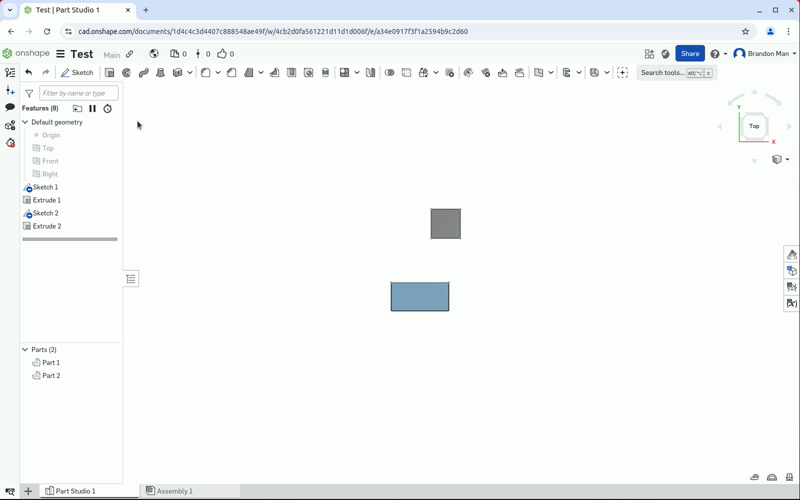
key(up, 3)
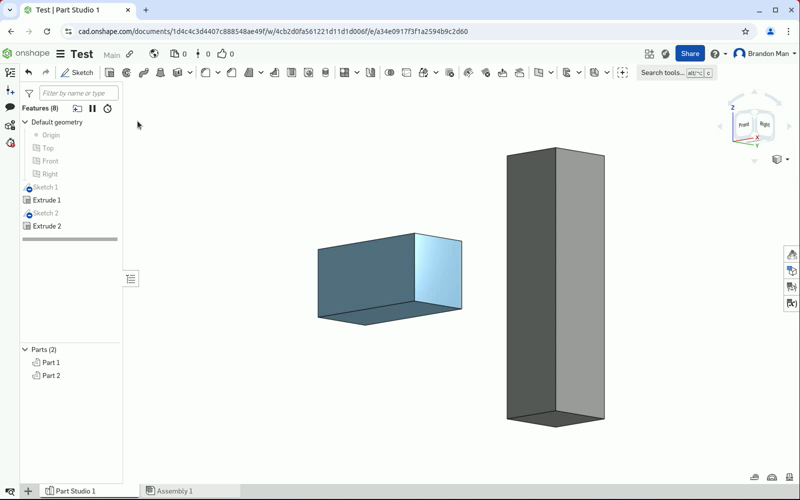
key(left, 3)
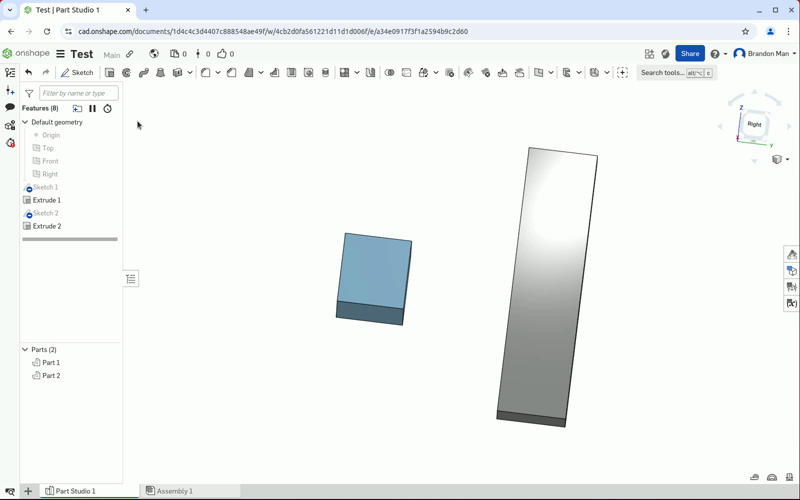
key(right, 3)
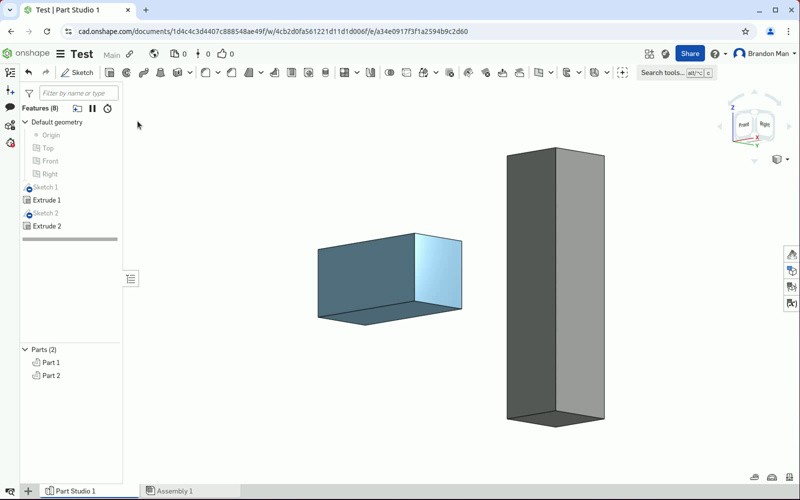
key(down, 3)
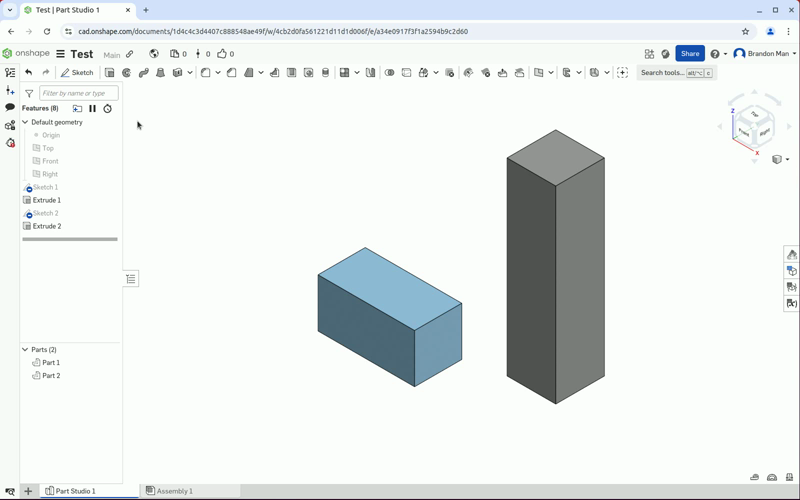
mouse_move(73, 189)
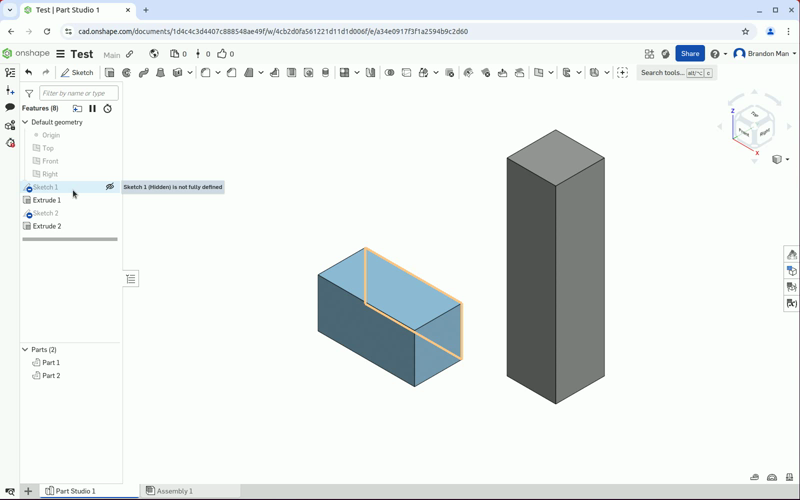
click(73, 189)